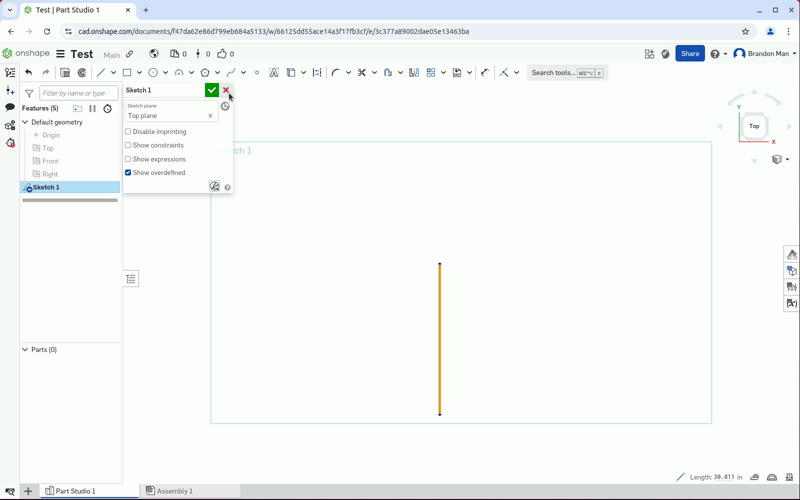
key(shift+h)
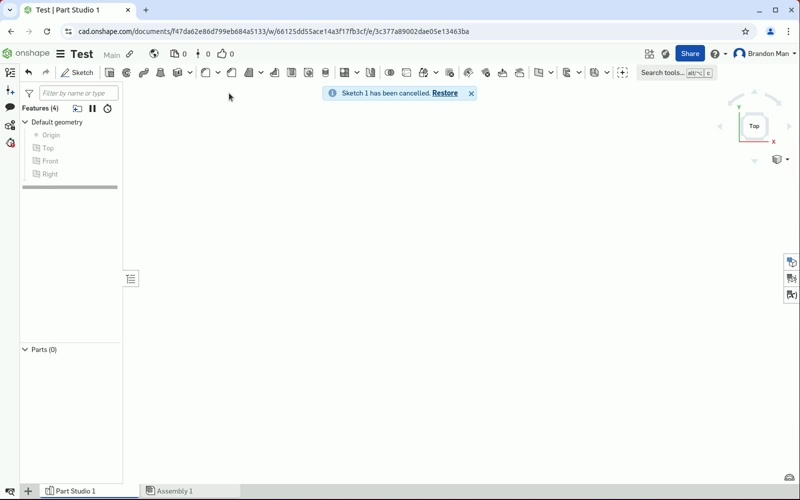
mouse_move(73, 352)
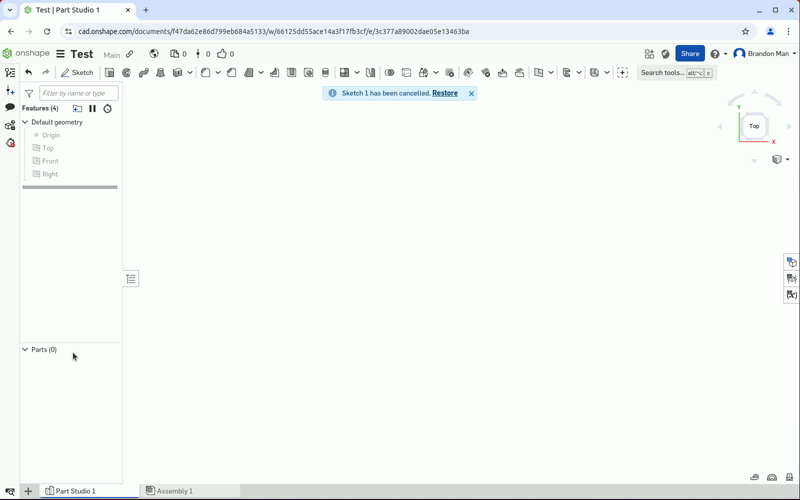
key(y)
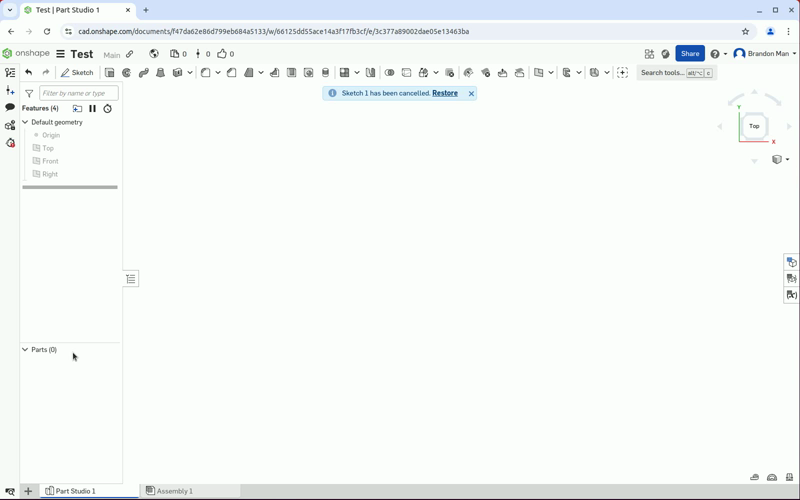
key(shift+p)
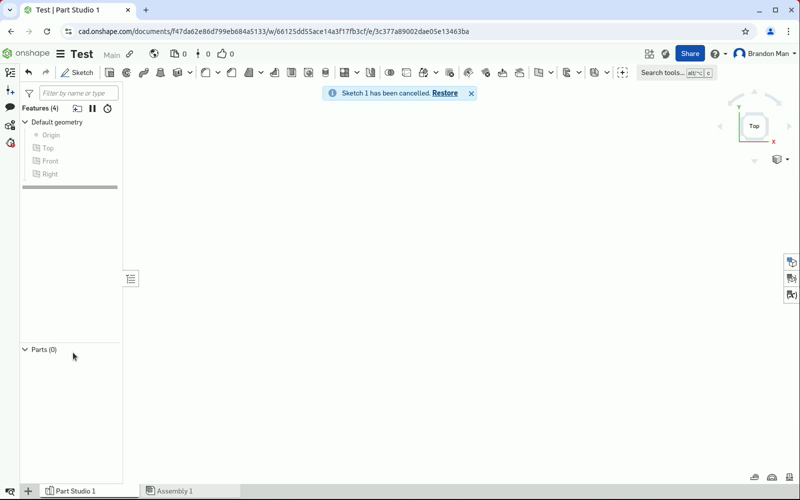
key(space)
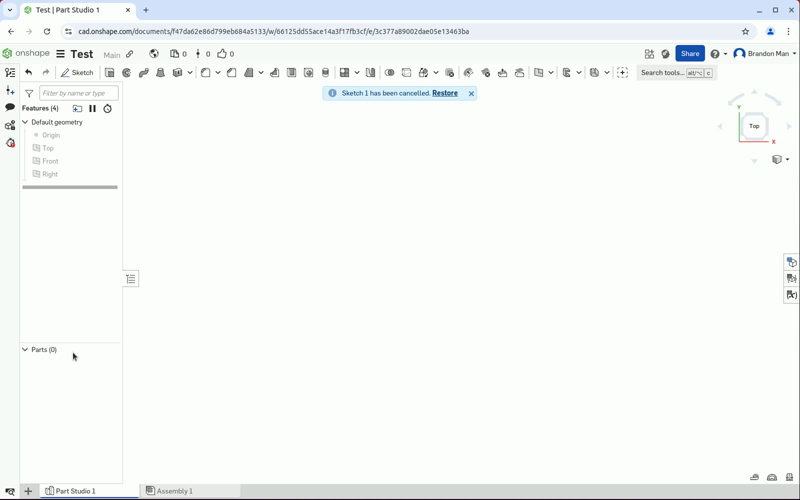
key_down(shift)
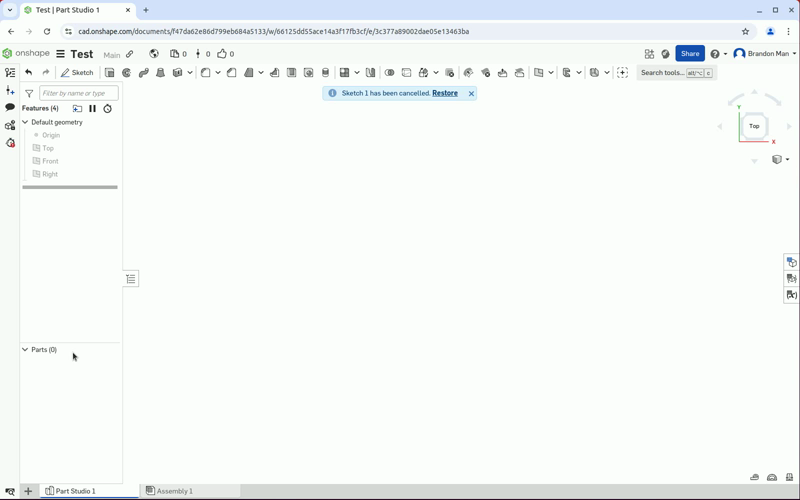
key(up)
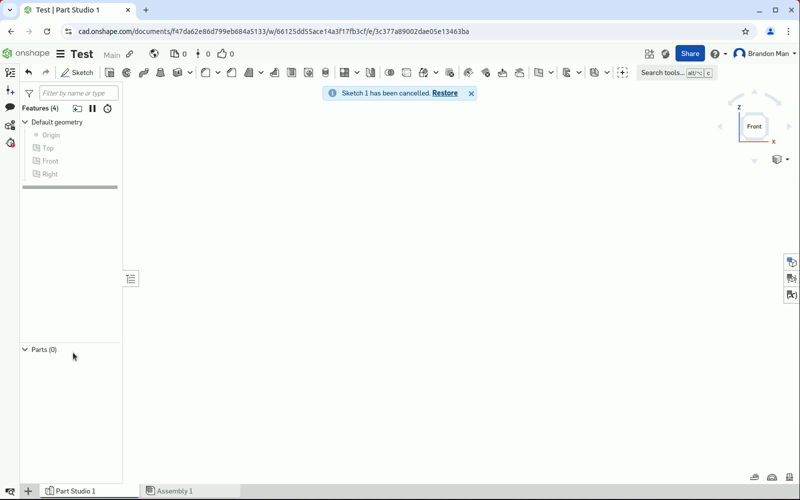
key_up(shift)
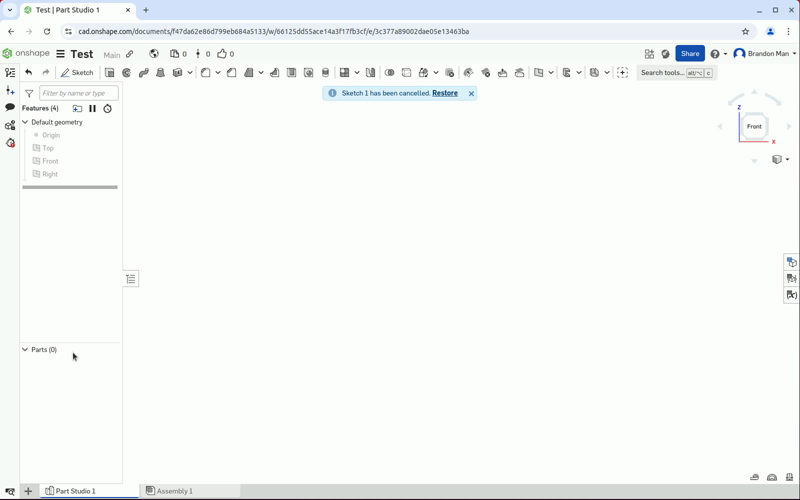
mouse_move(73, 352)
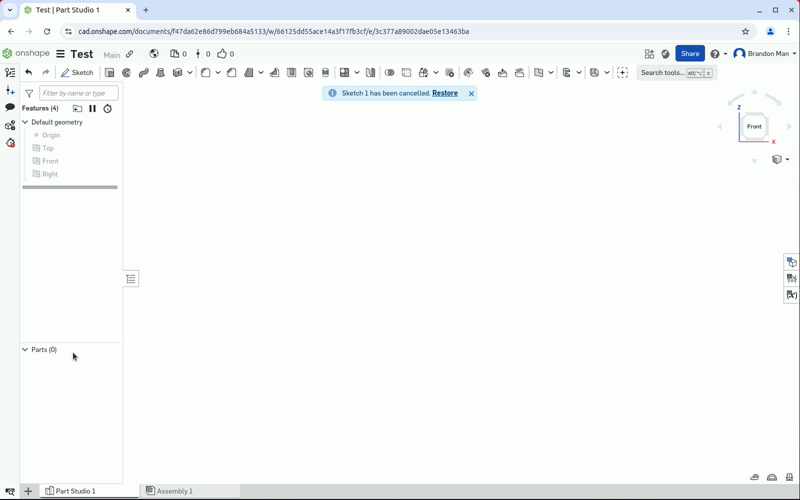
key(shift+y)
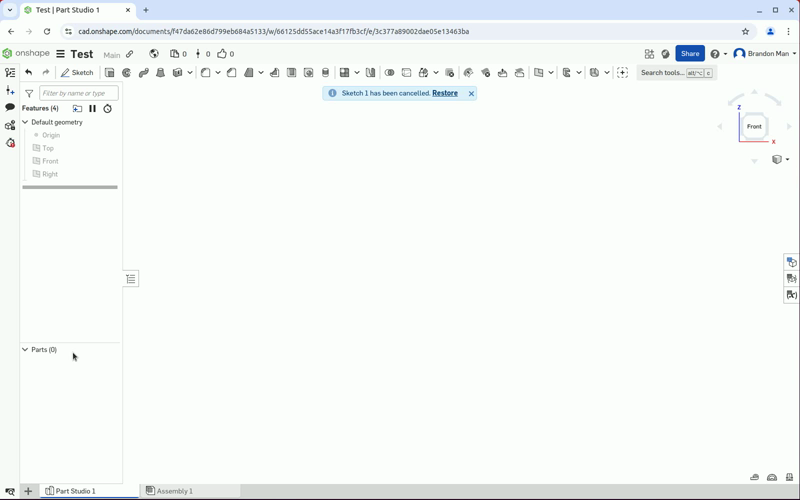
key(shift+s)
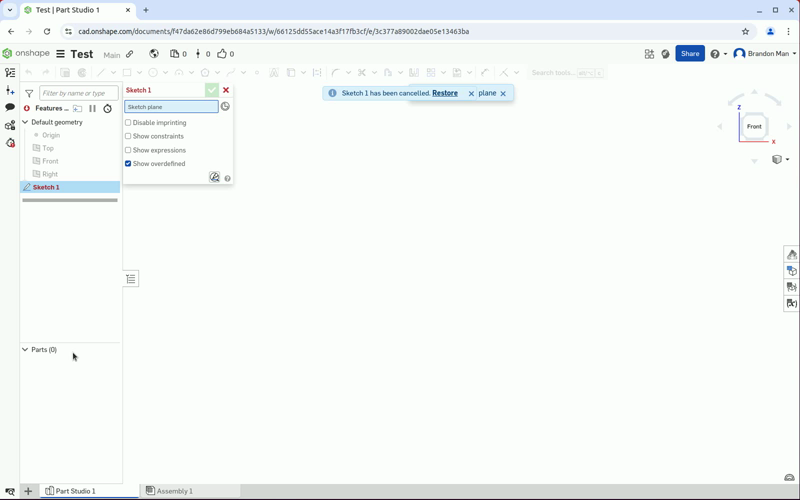
mouse_move(73, 163)
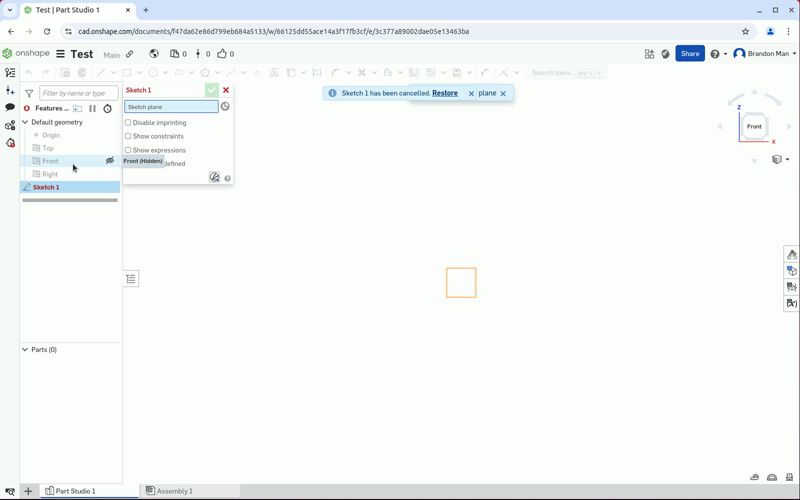
click(73, 163)
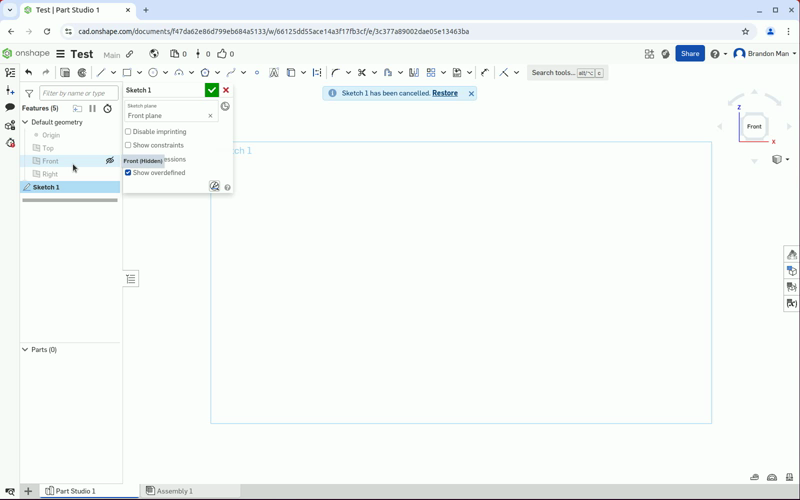
mouse_move(73, 352)
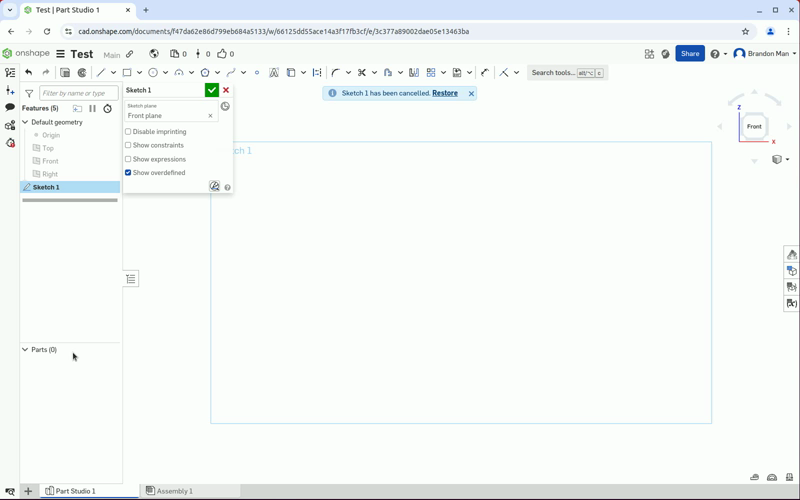
key(y)
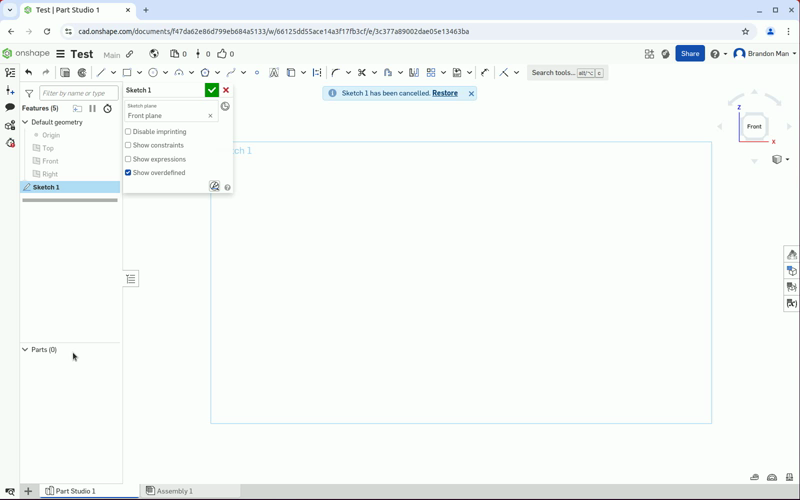
key(l)
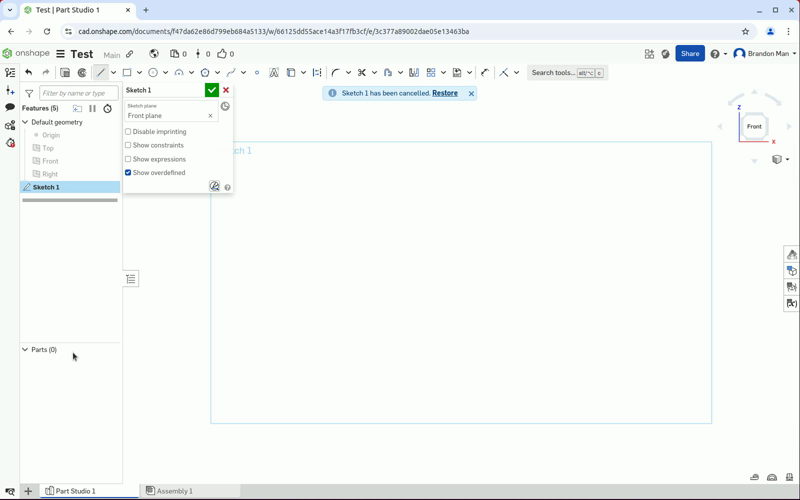
key_down(shift)
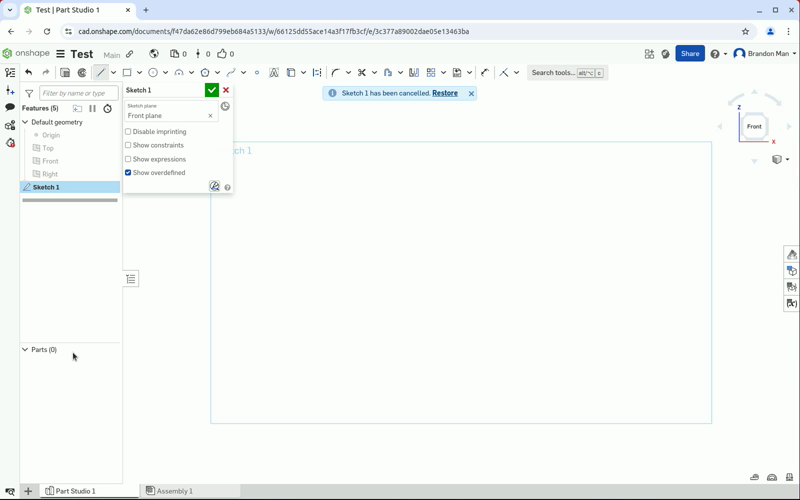
mouse_move(348, 292)
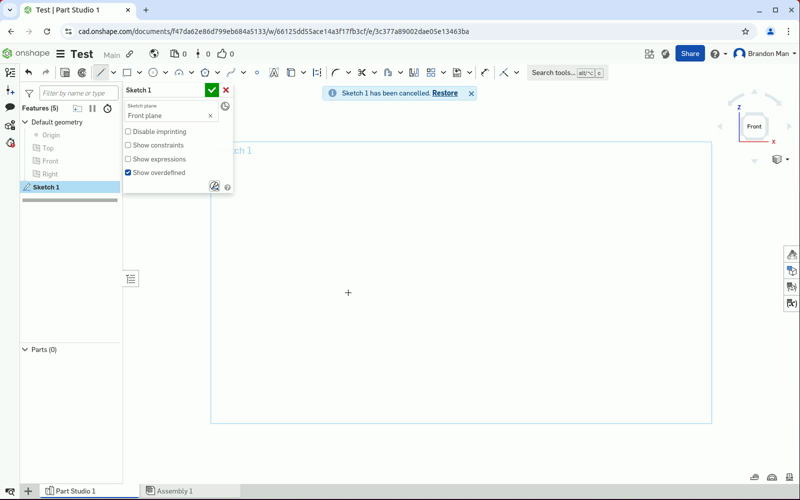
click(348, 292)
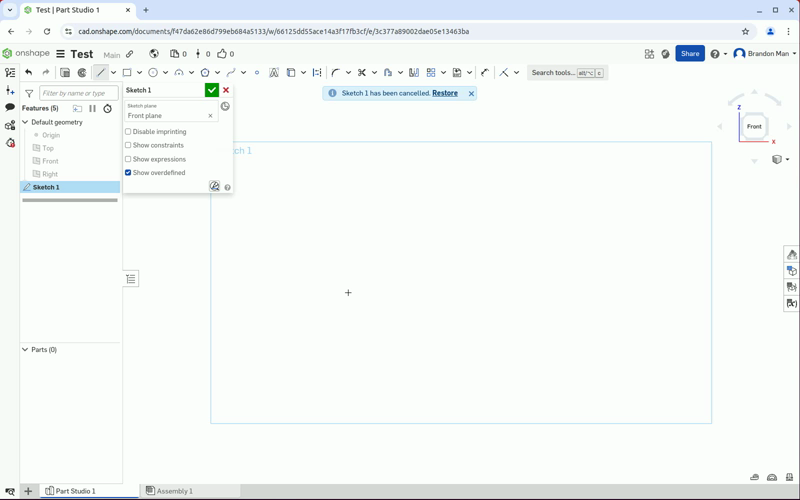
key_up(shift)
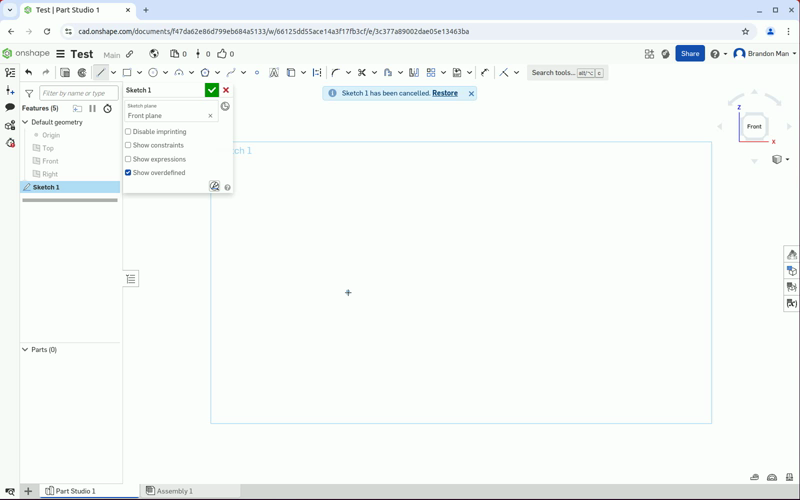
key_down(shift)
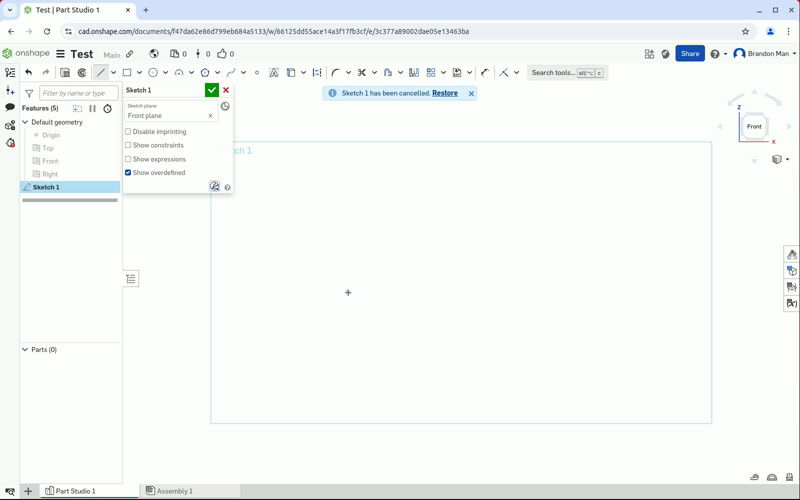
mouse_move(572, 292)
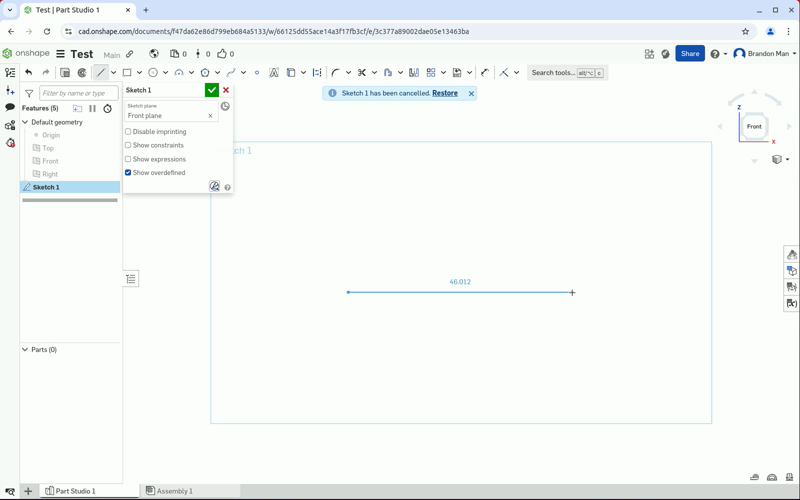
click(572, 292)
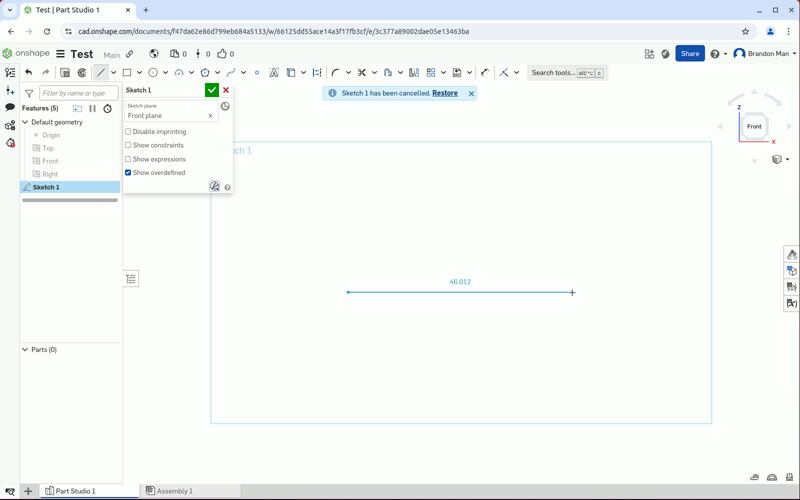
key_up(shift)
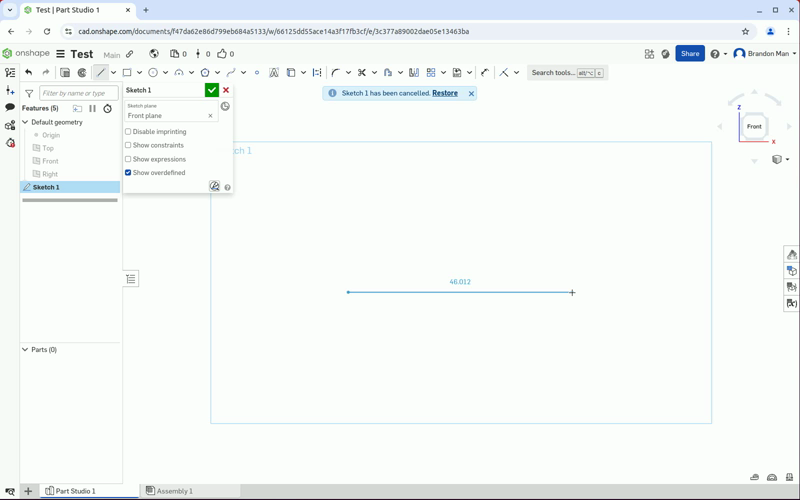
key_down(shift)
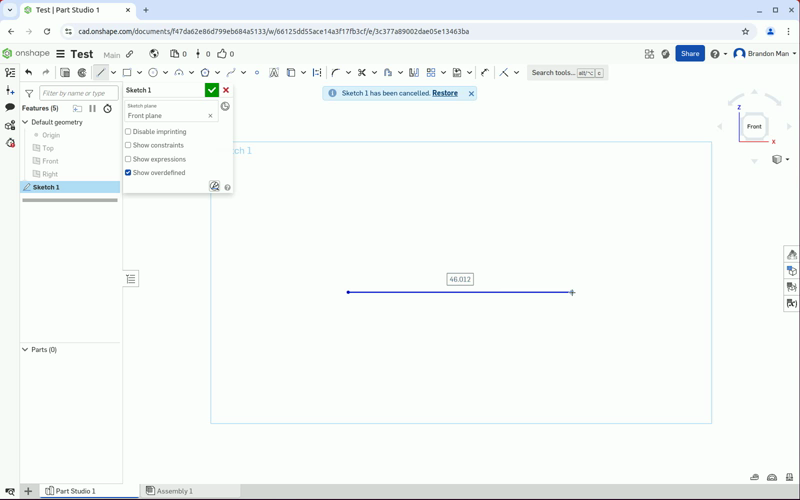
mouse_move(589, 292)
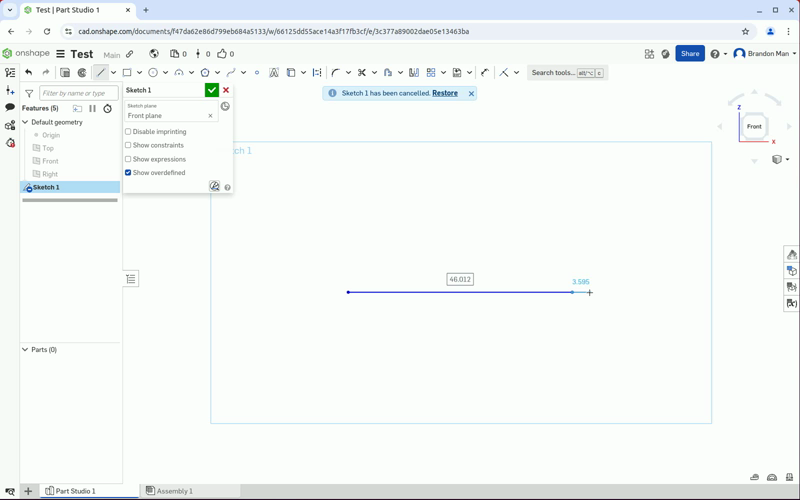
mouse_move(572, 273)
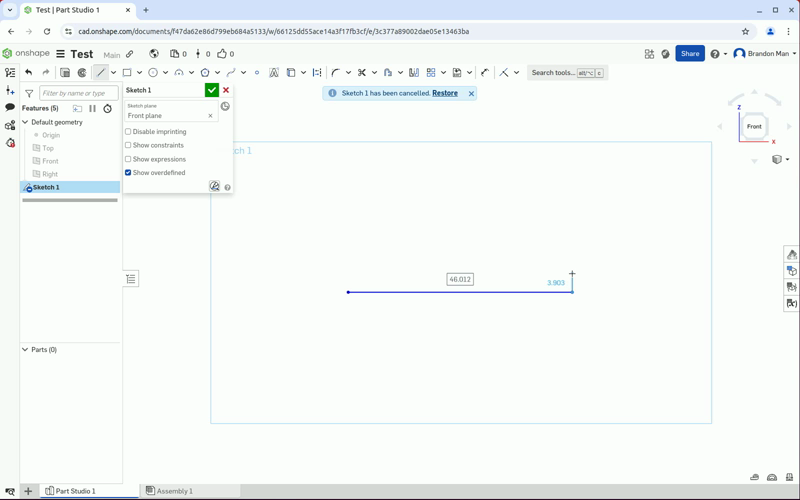
click(572, 273)
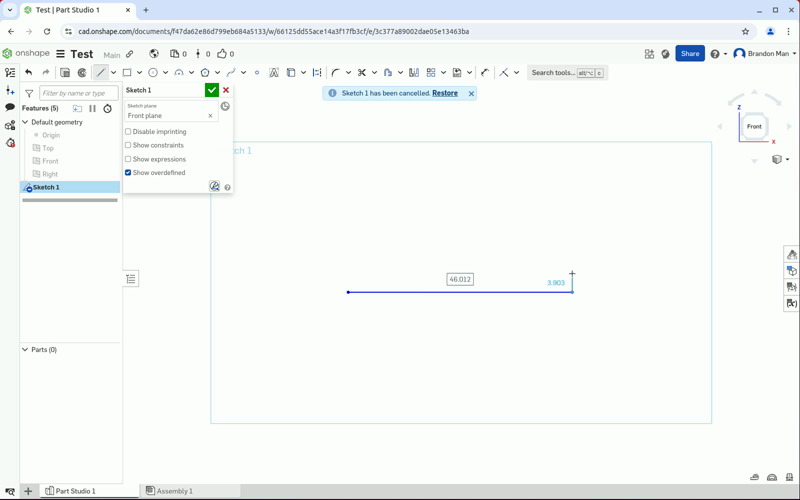
key_up(shift)
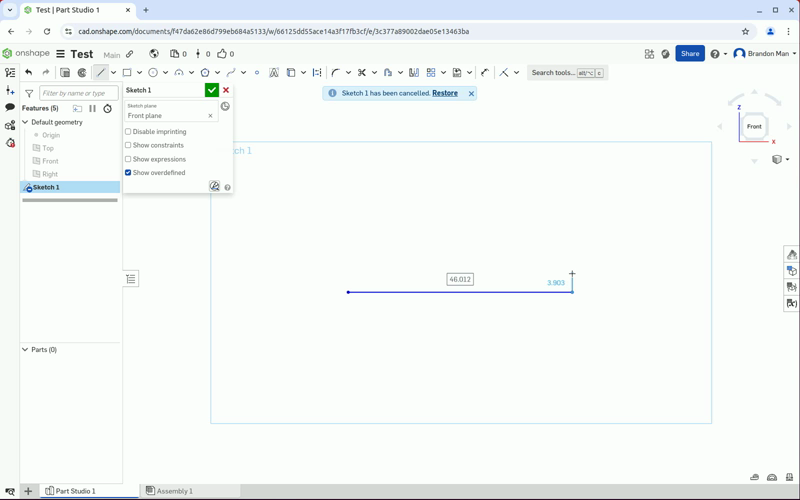
key_down(shift)
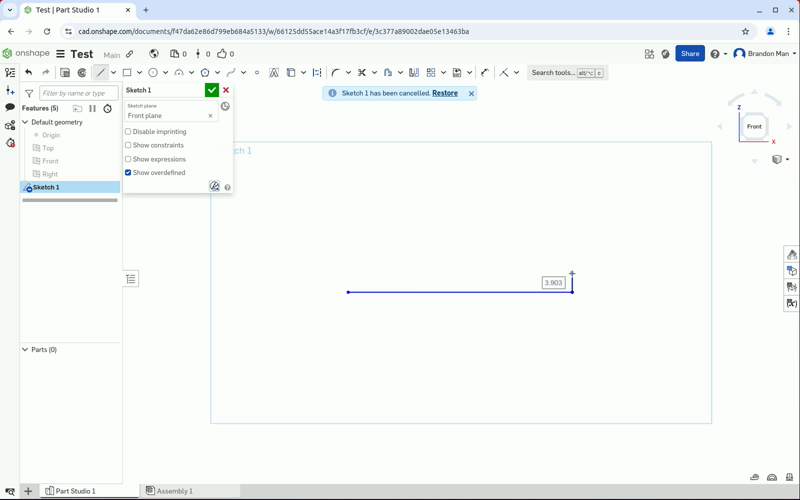
mouse_move(348, 273)
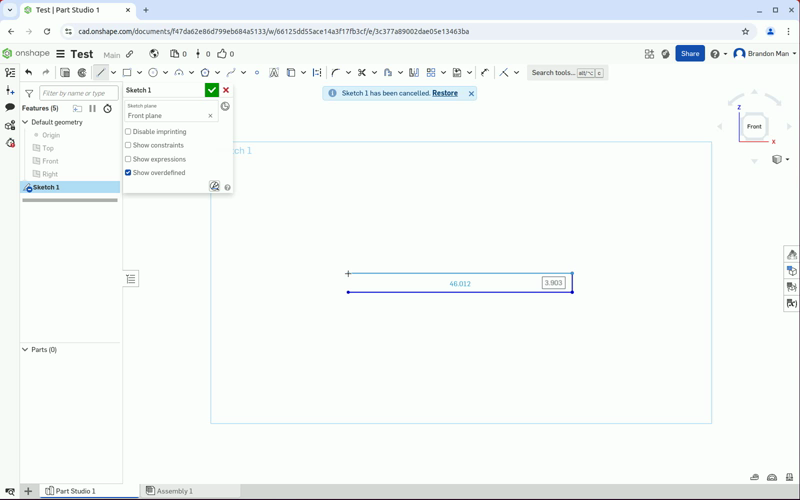
click(348, 273)
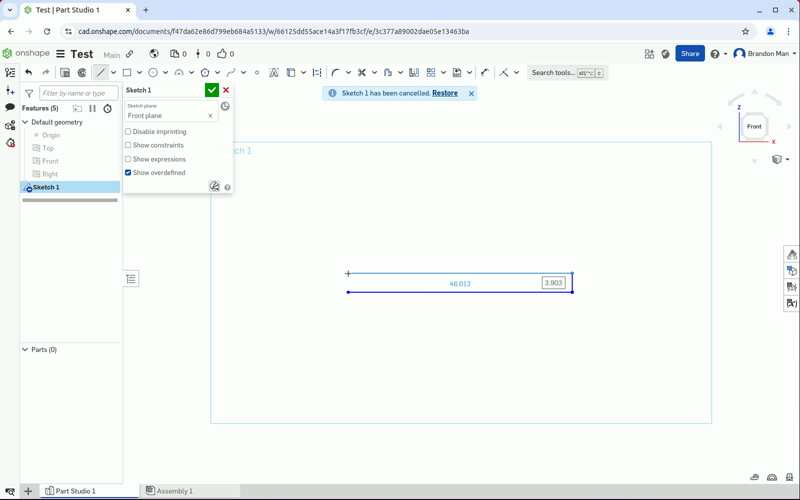
key_up(shift)
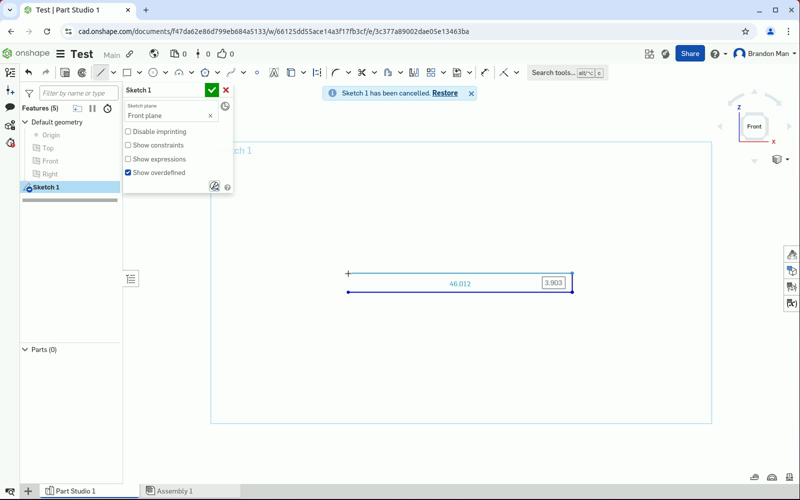
mouse_move(378, 273)
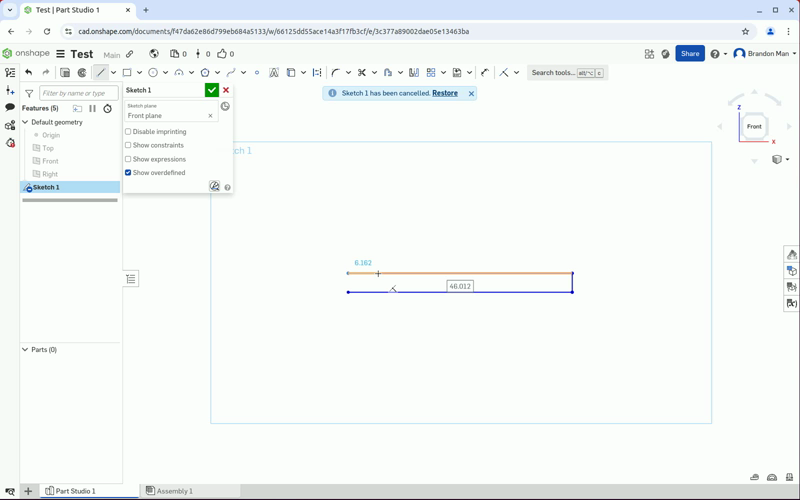
key_down(shift)
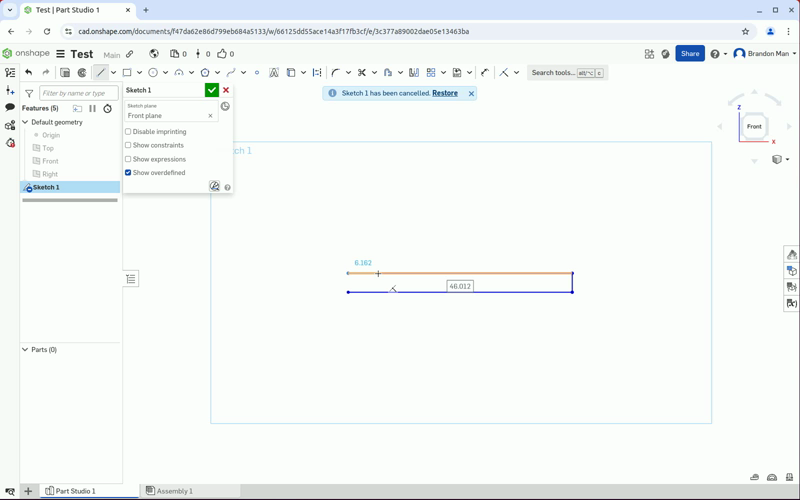
mouse_move(348, 292)
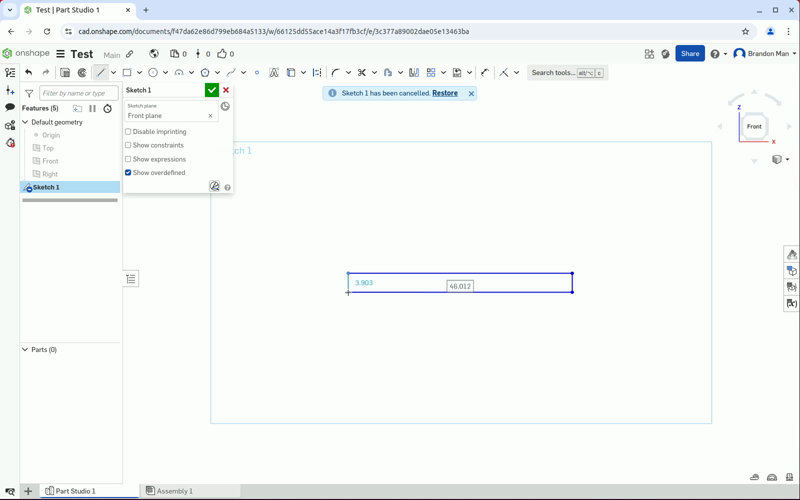
key_up(shift)
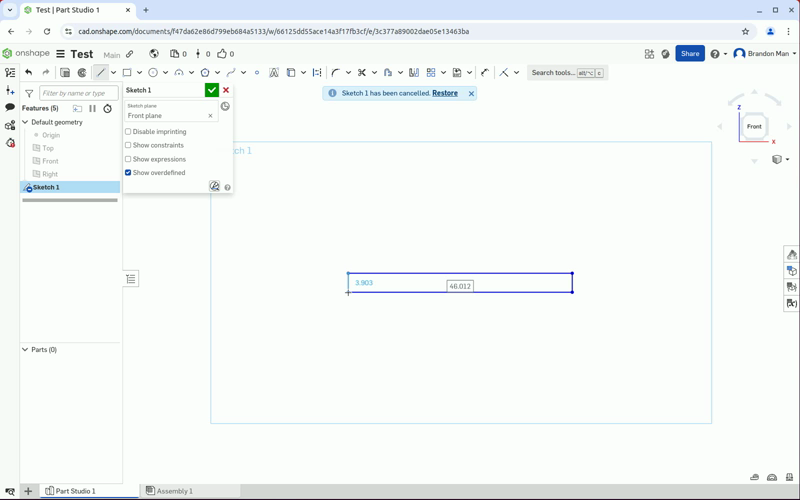
click(348, 292)
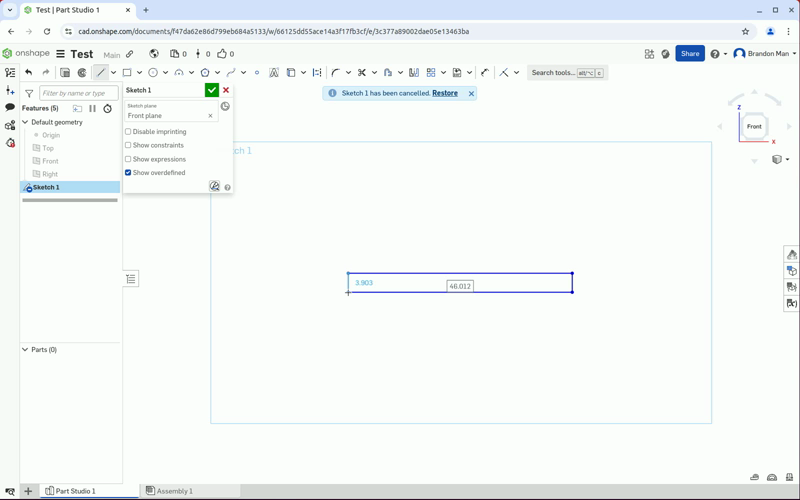
key(esc)
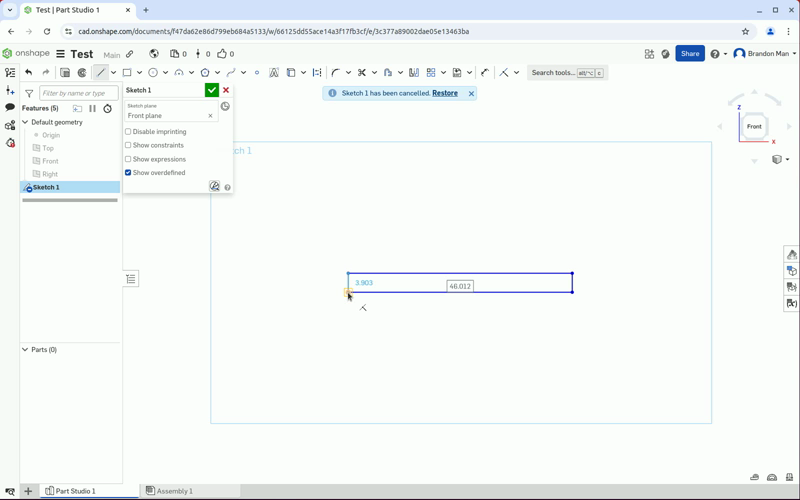
mouse_move(424, 286)
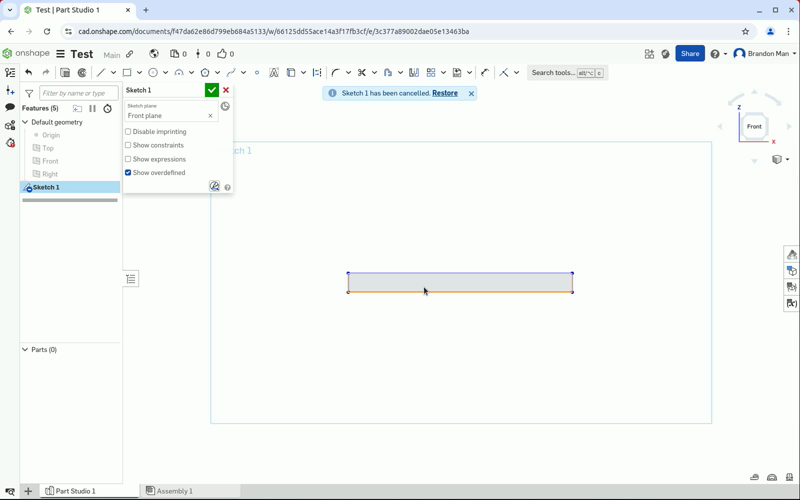
click(424, 286)
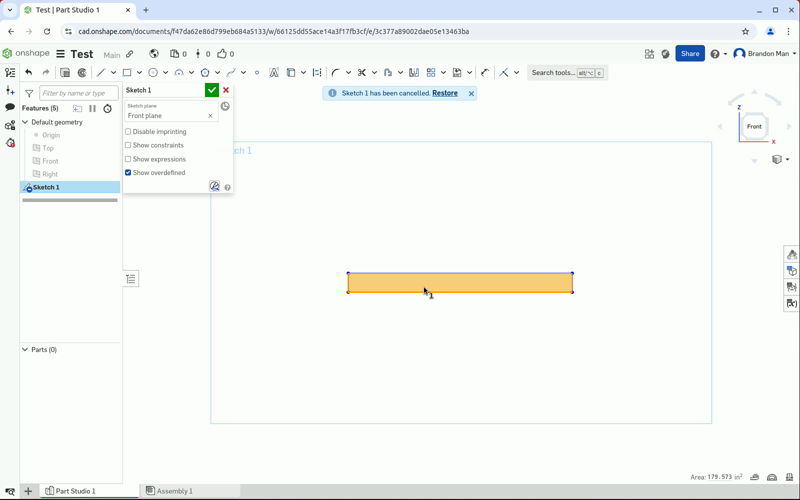
mouse_move(73, 352)
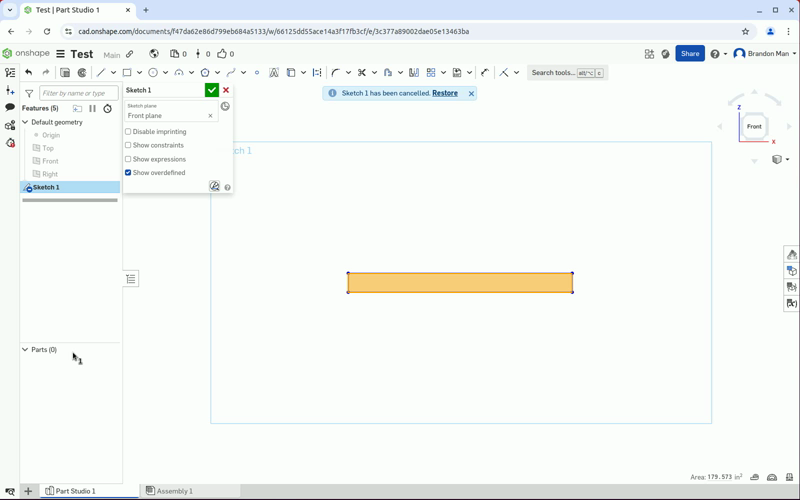
key(shift+y)
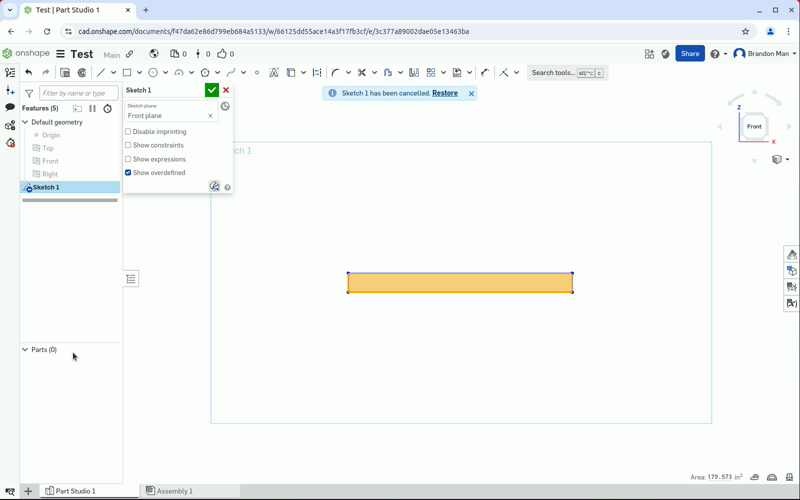
key(shift+e)
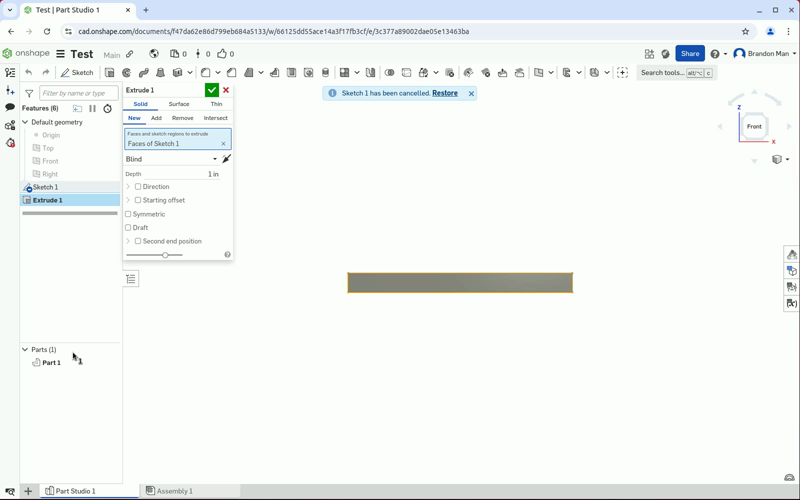
mouse_move(143, 106)
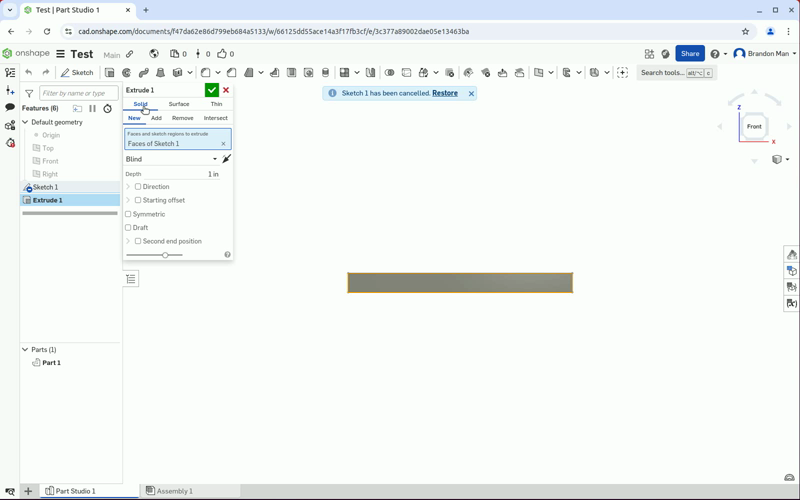
click(143, 106)
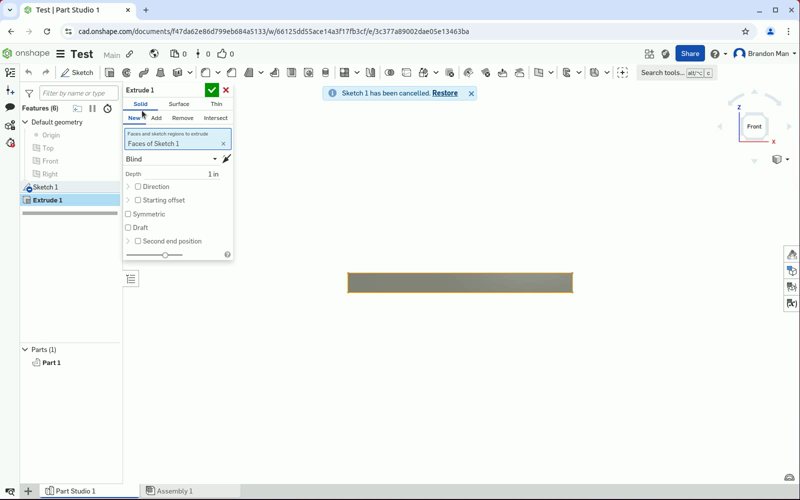
mouse_move(137, 120)
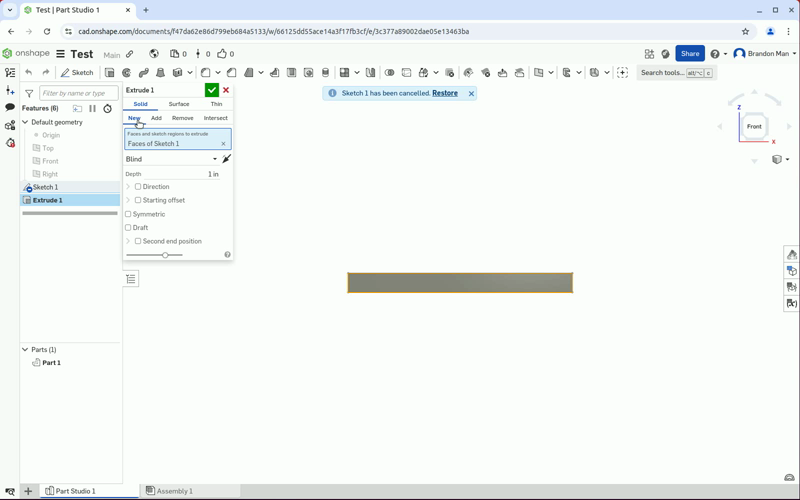
click(137, 120)
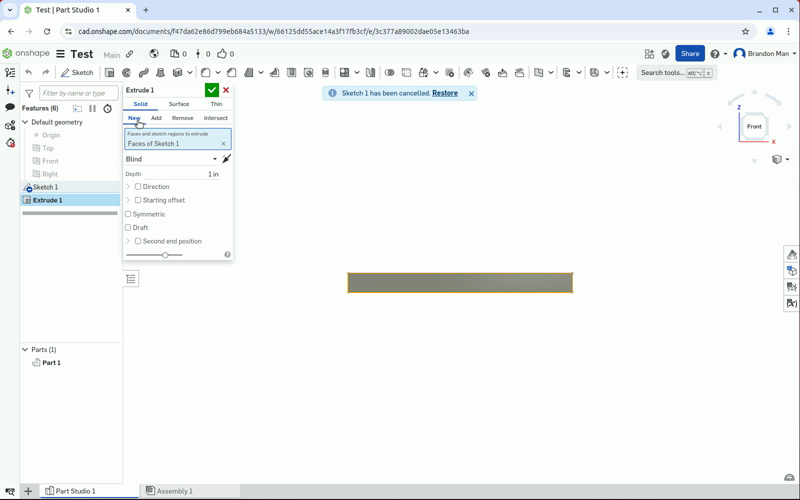
key(tab, 4)
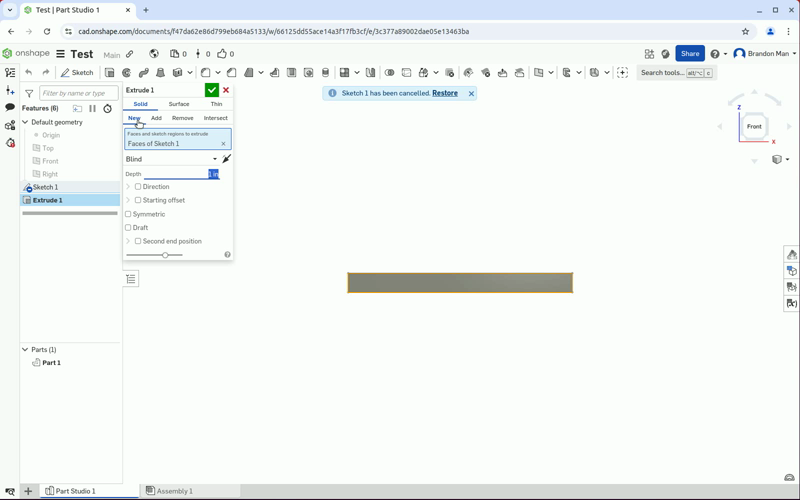
text(0.963)
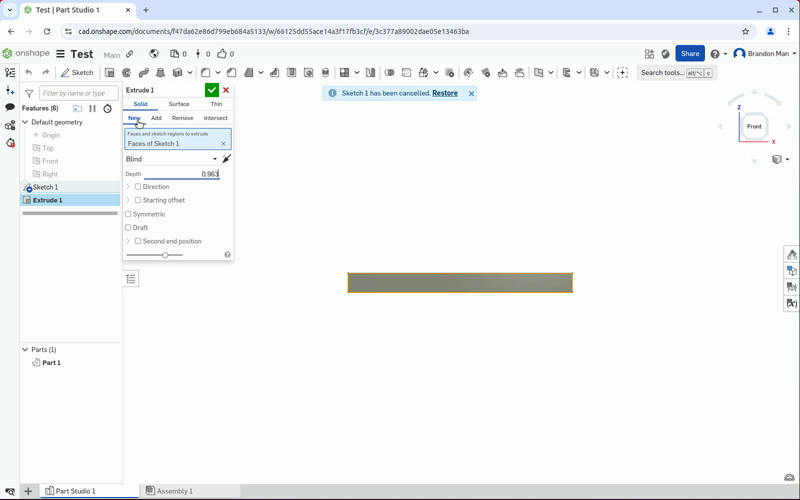
key(enter)
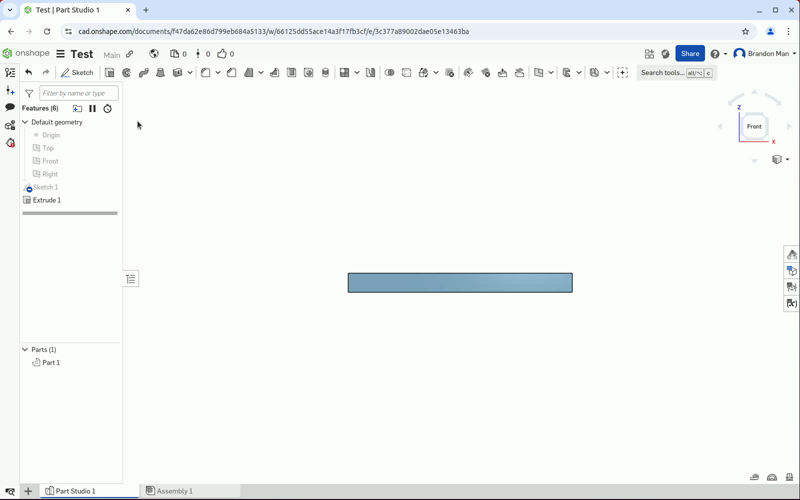
key(shift+h)
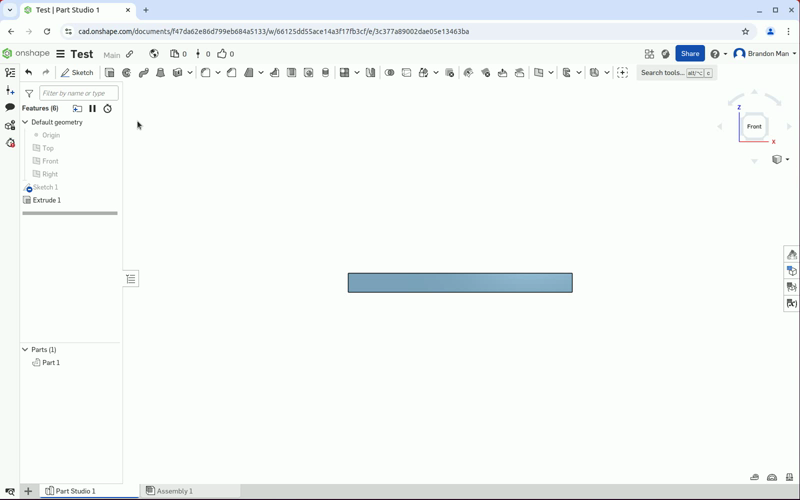
key(shift+h)
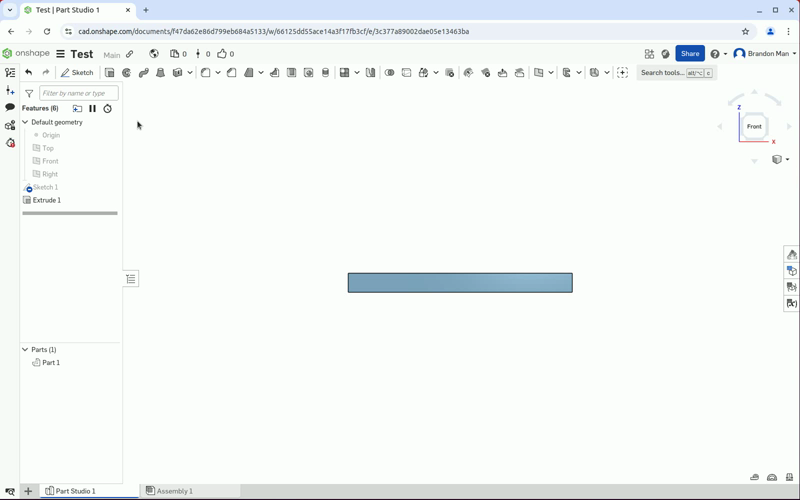
mouse_move(73, 189)
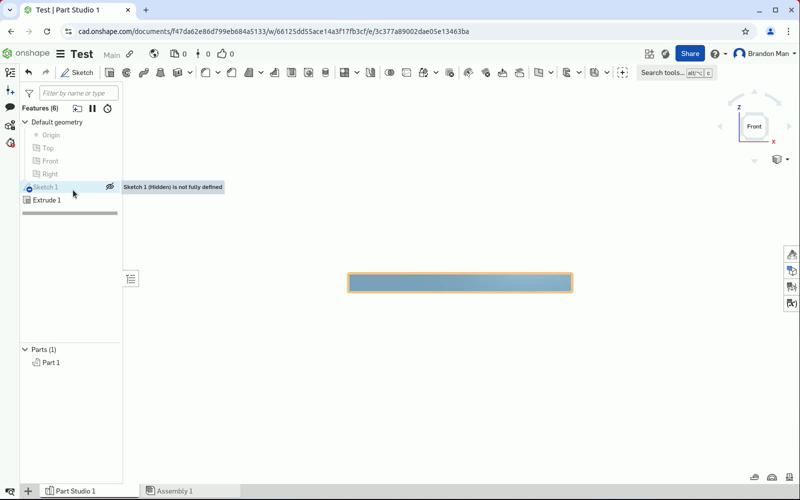
click(73, 189)
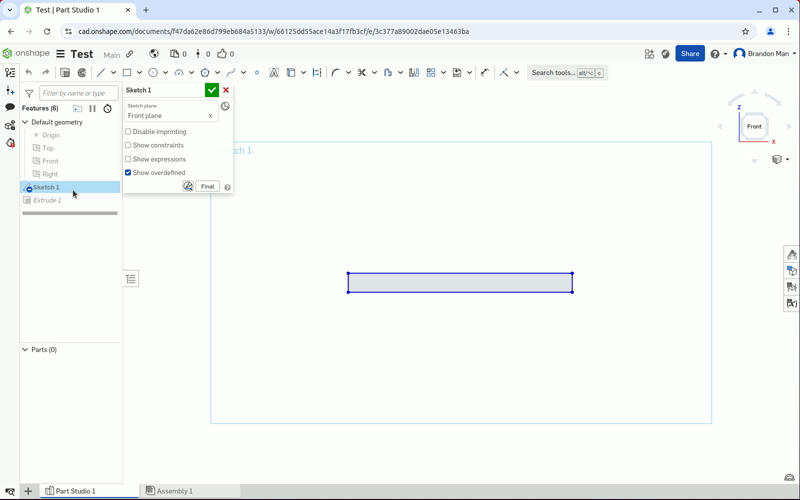
mouse_move(229, 92)
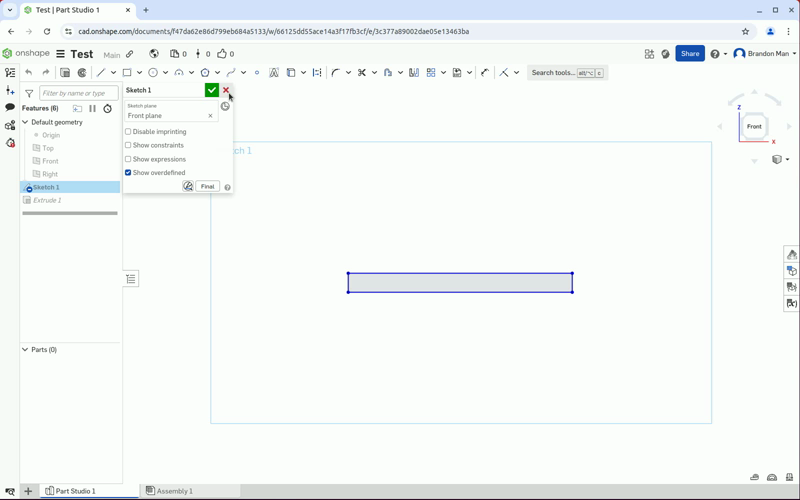
click(229, 92)
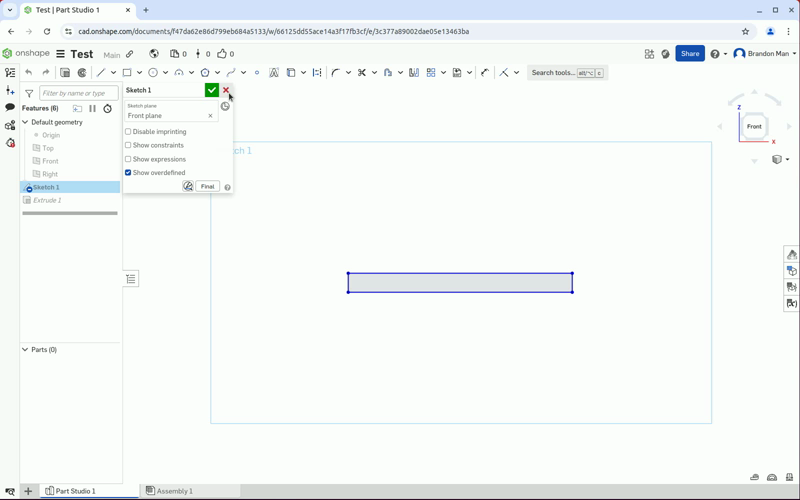
key(shift+s)
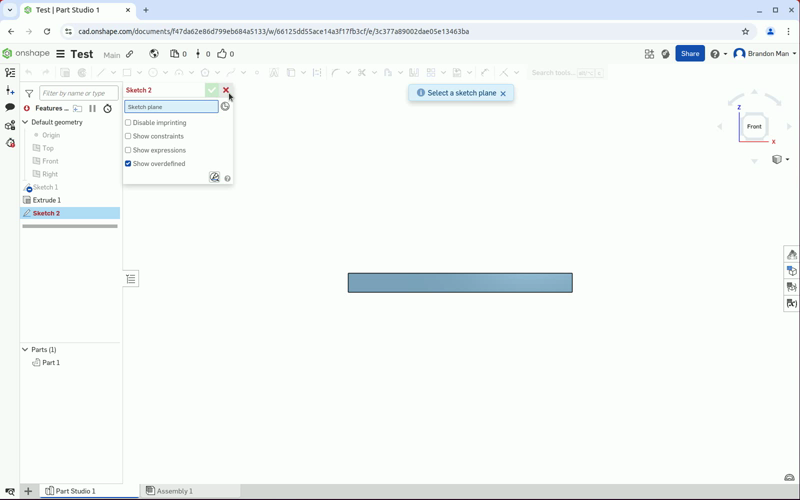
mouse_move(73, 163)
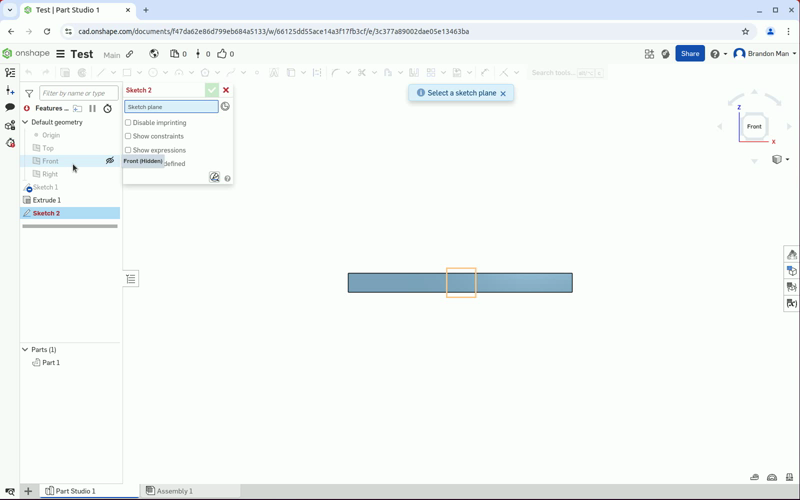
click(73, 163)
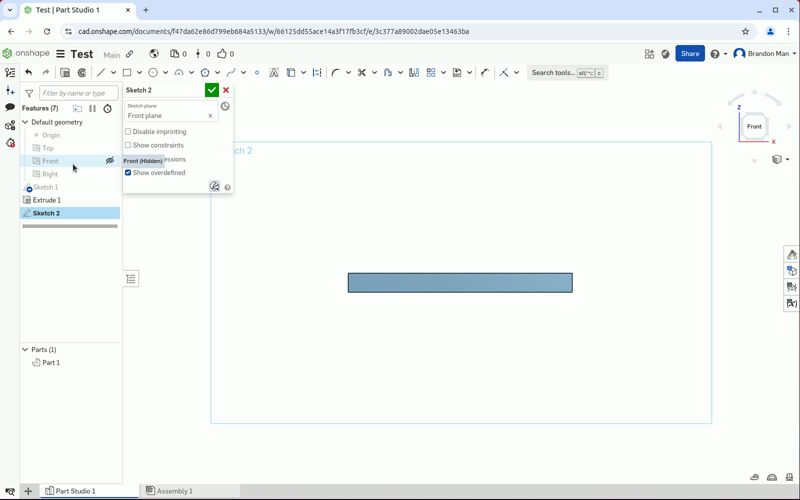
mouse_move(73, 352)
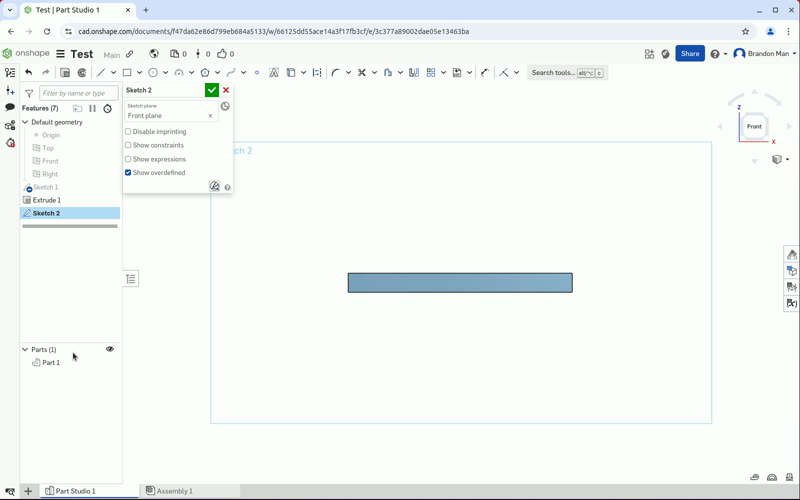
key(y)
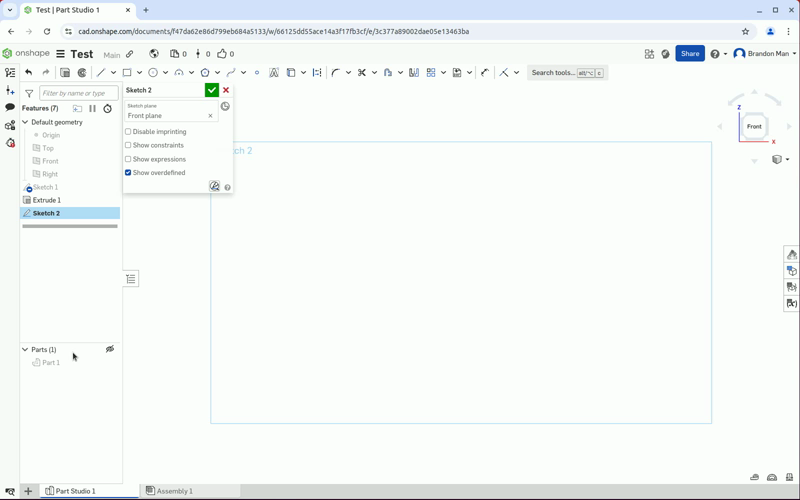
key(l)
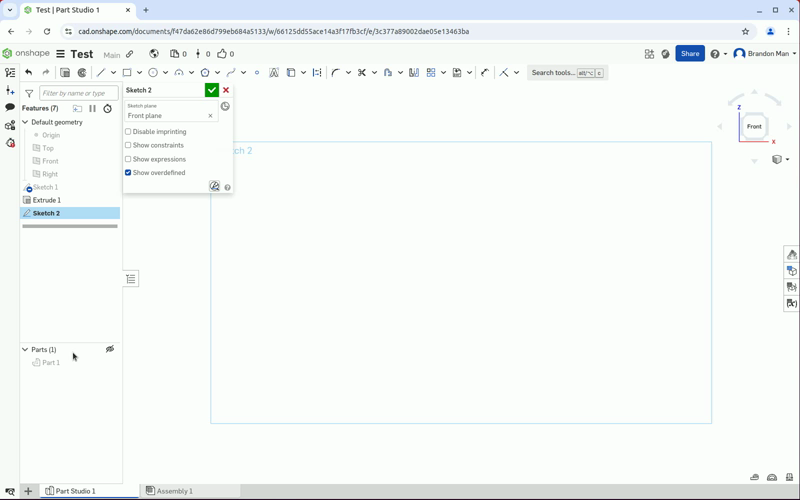
key_down(shift)
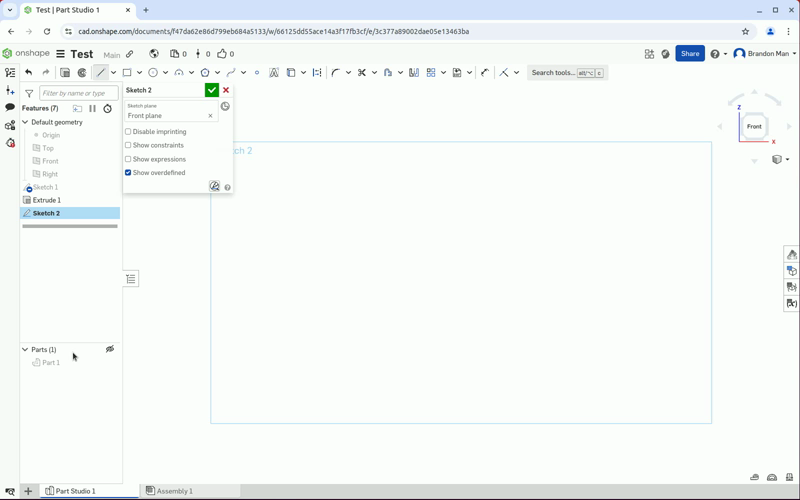
mouse_move(427, 308)
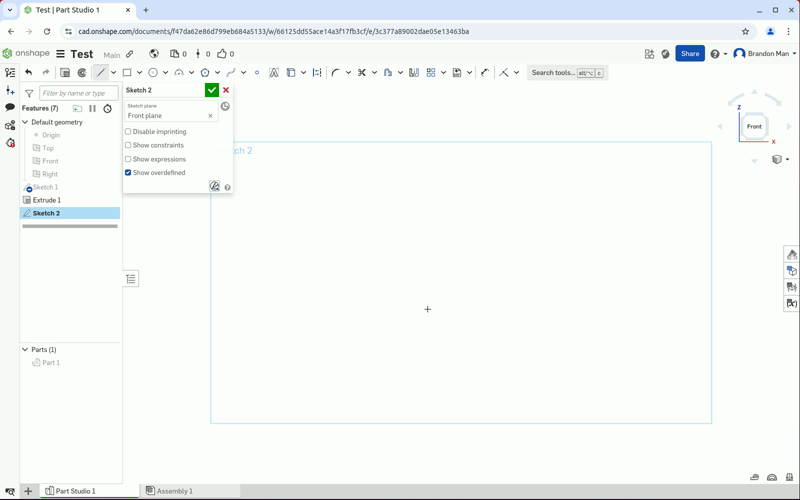
click(427, 308)
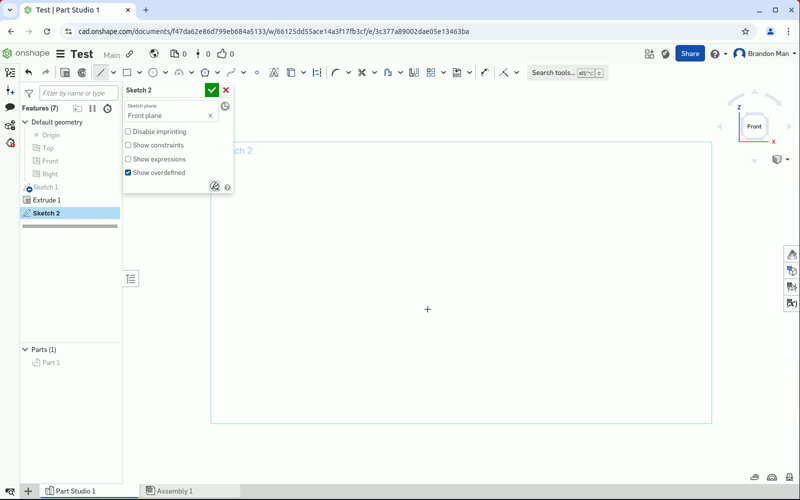
key_up(shift)
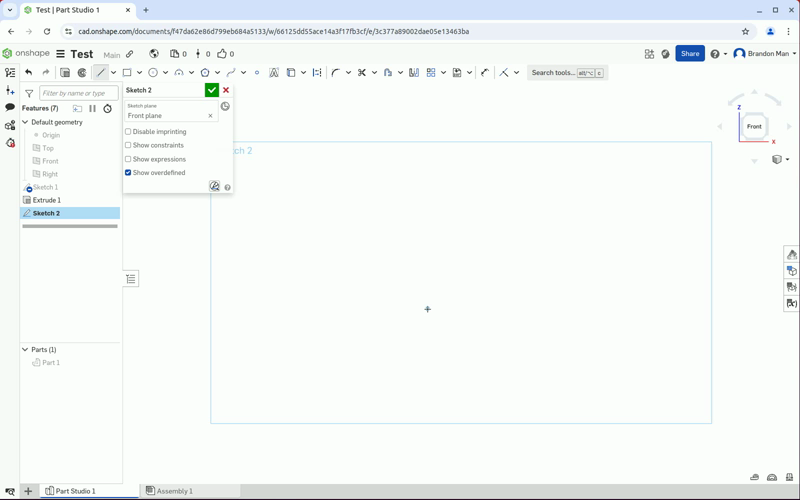
key_down(shift)
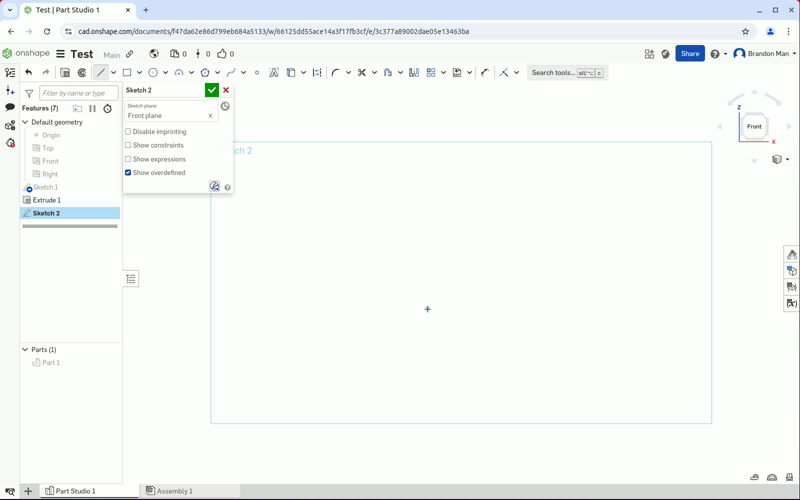
mouse_move(562, 308)
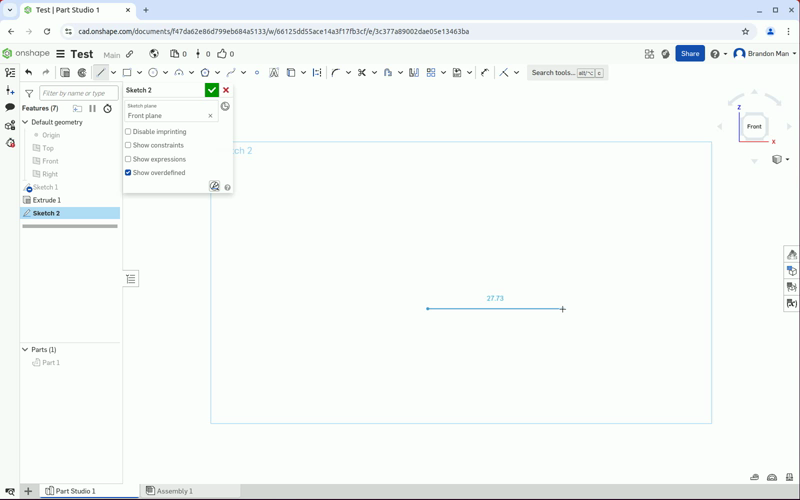
click(562, 308)
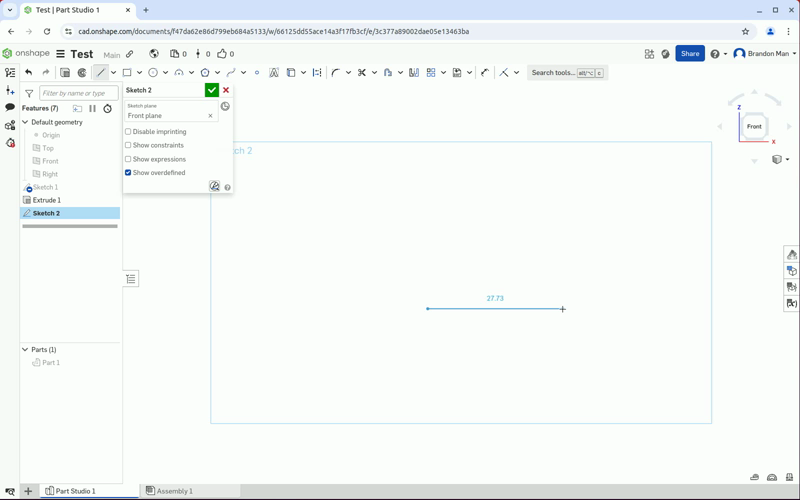
key_up(shift)
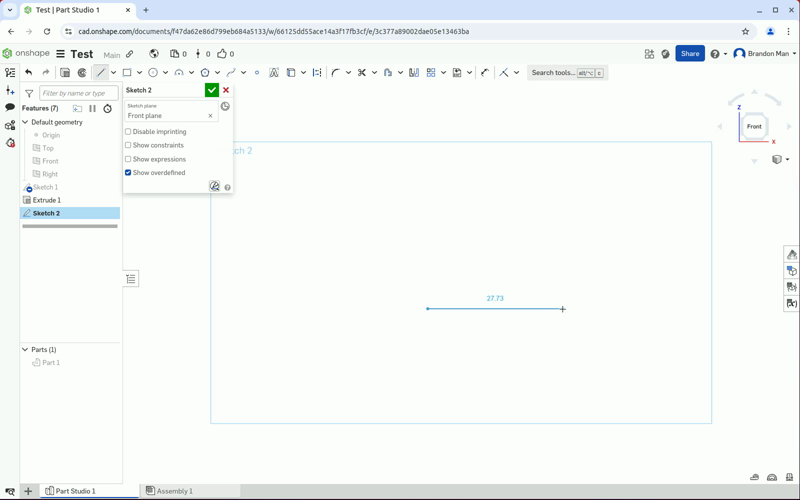
key_down(shift)
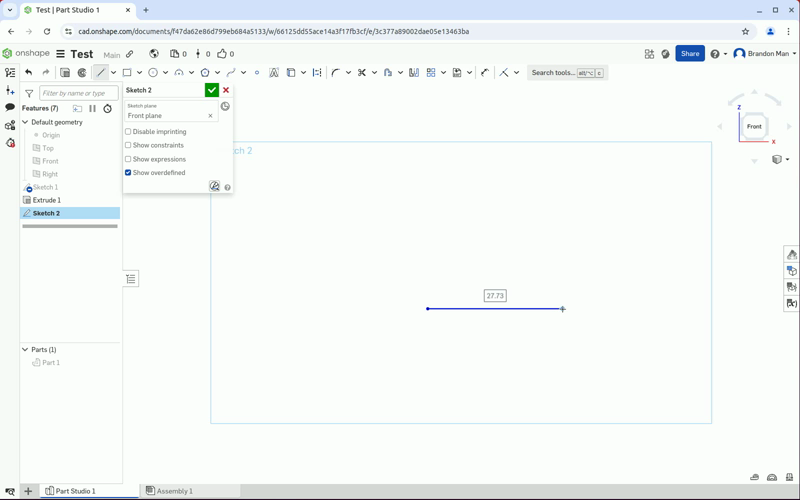
mouse_move(589, 308)
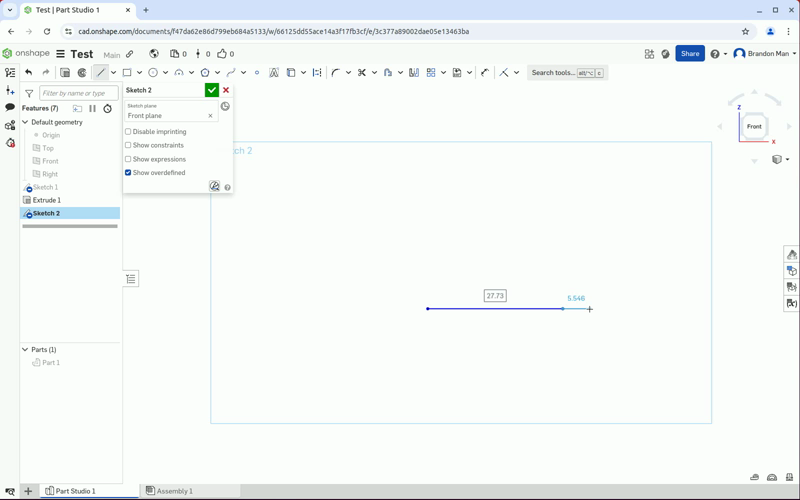
mouse_move(562, 287)
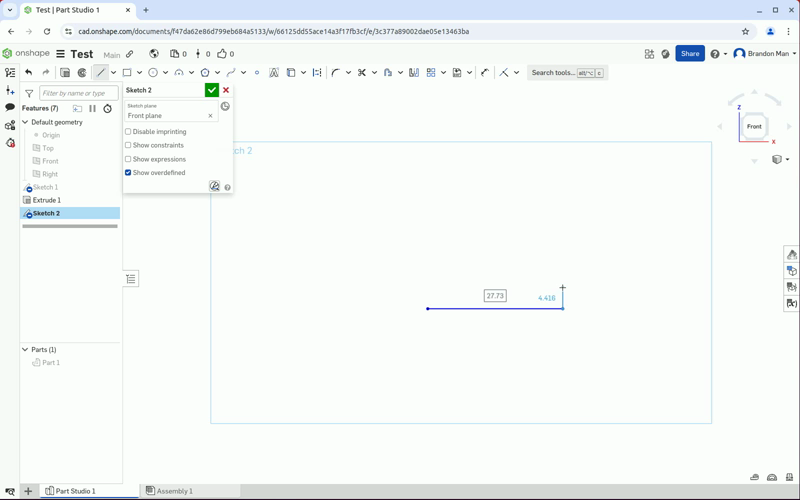
click(562, 287)
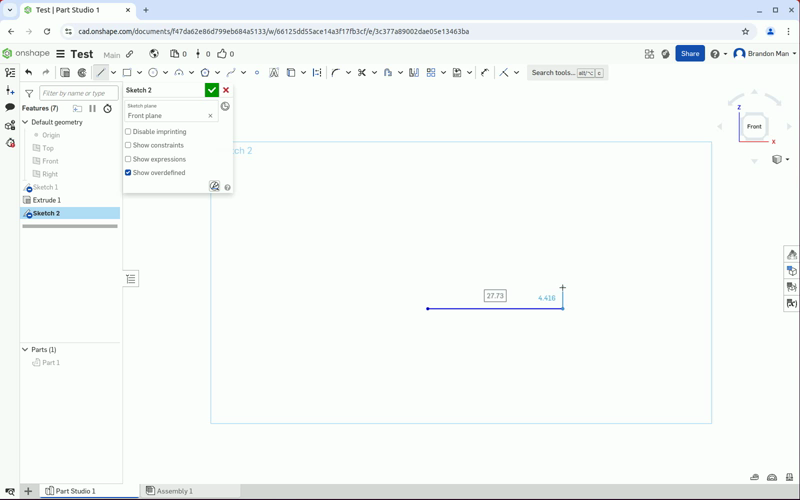
key_up(shift)
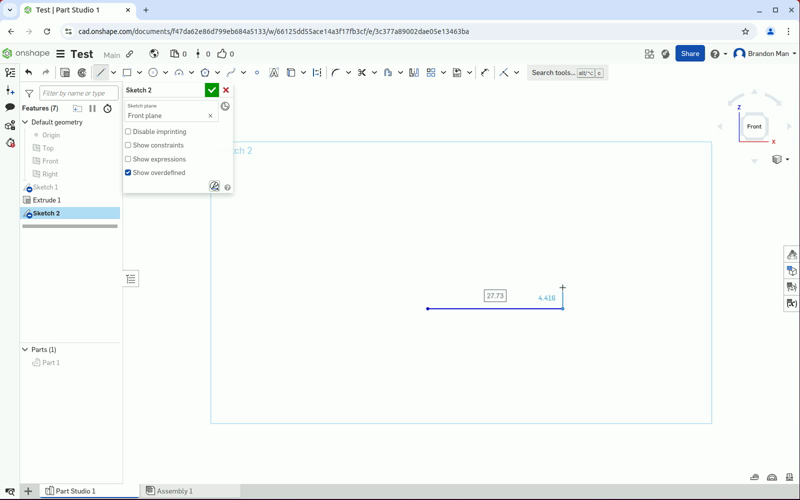
key_down(shift)
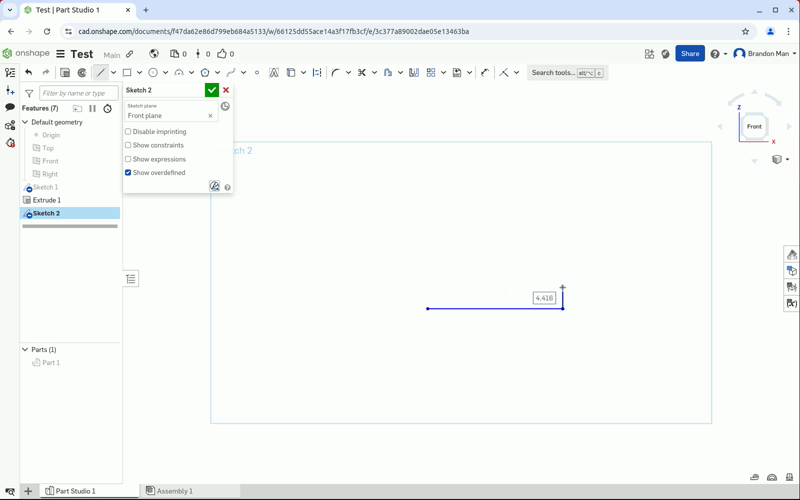
mouse_move(427, 287)
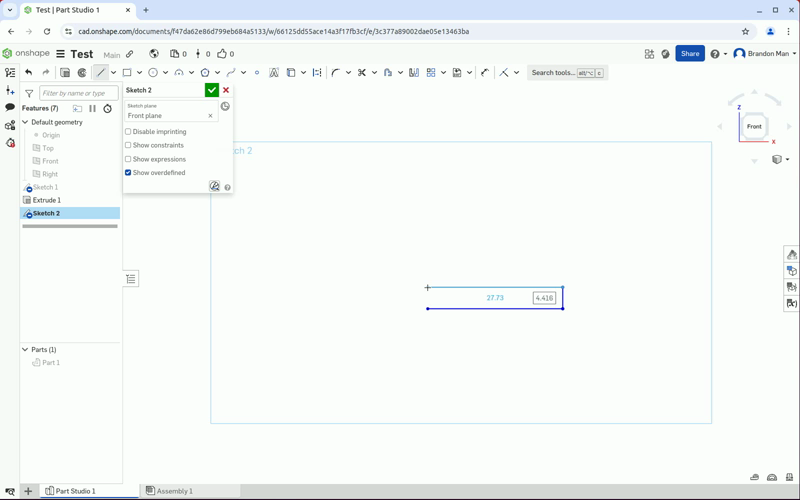
click(427, 287)
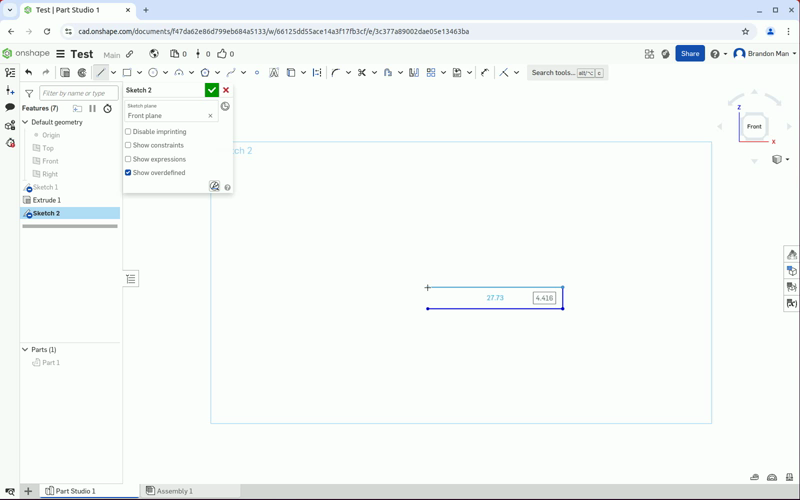
key_up(shift)
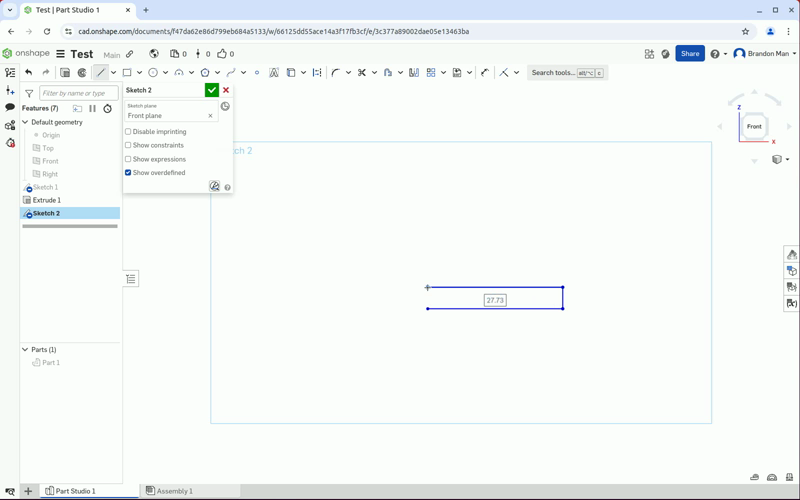
mouse_move(457, 287)
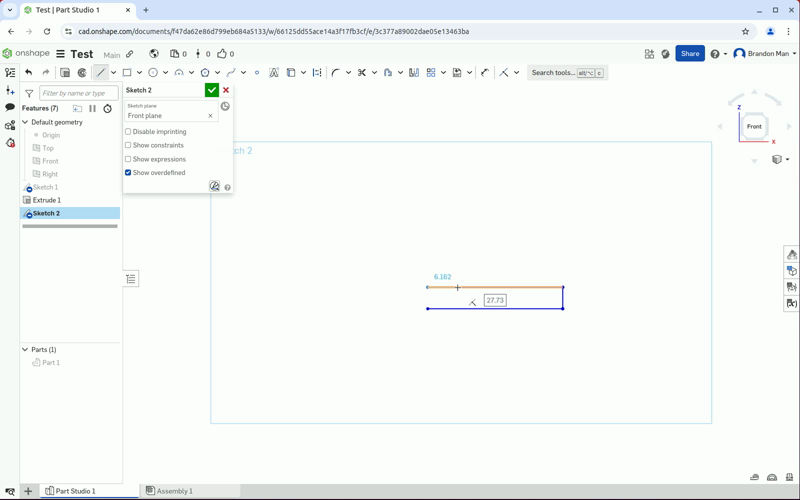
key_down(shift)
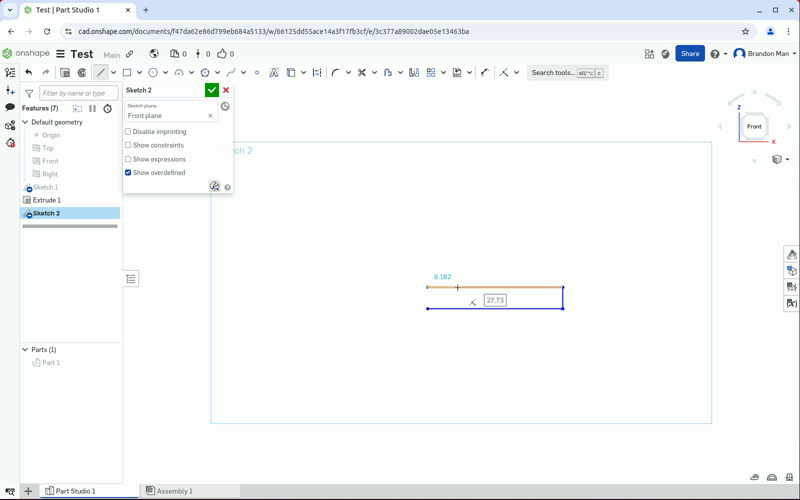
mouse_move(427, 308)
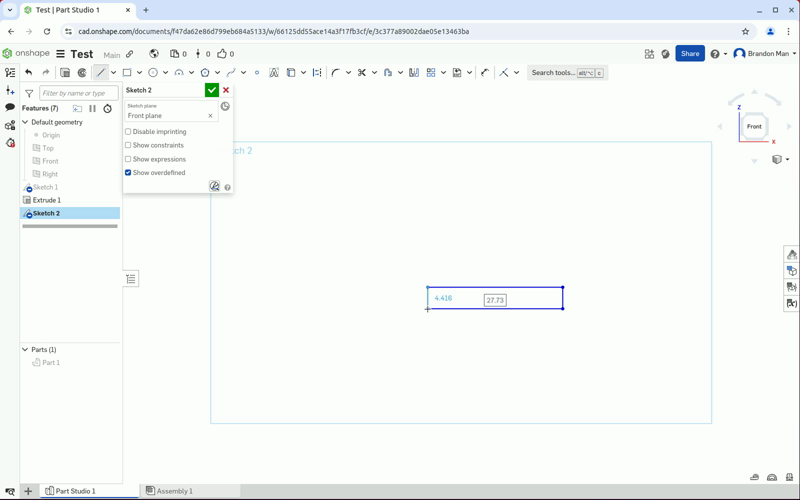
key_up(shift)
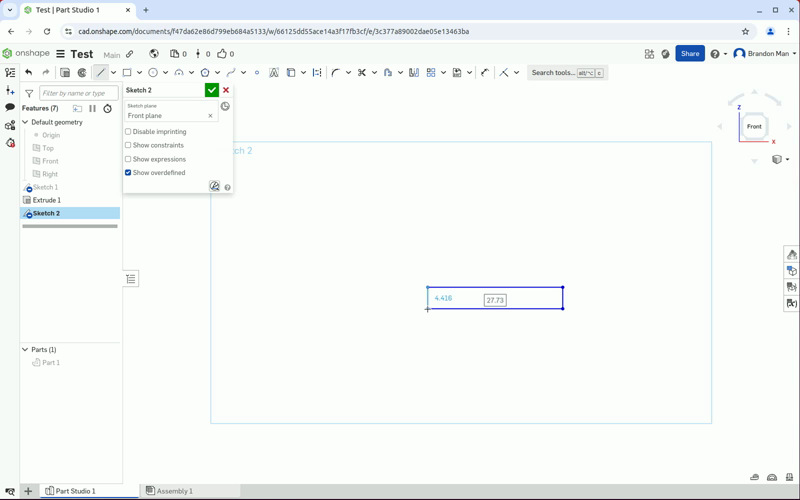
click(427, 308)
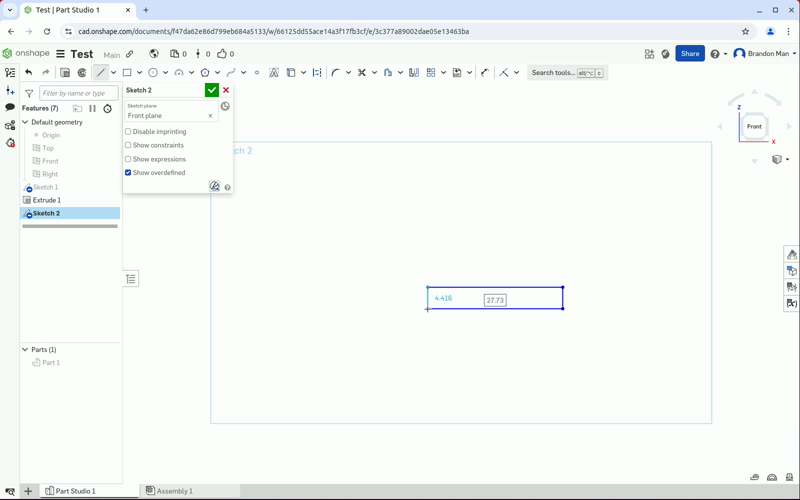
key(esc)
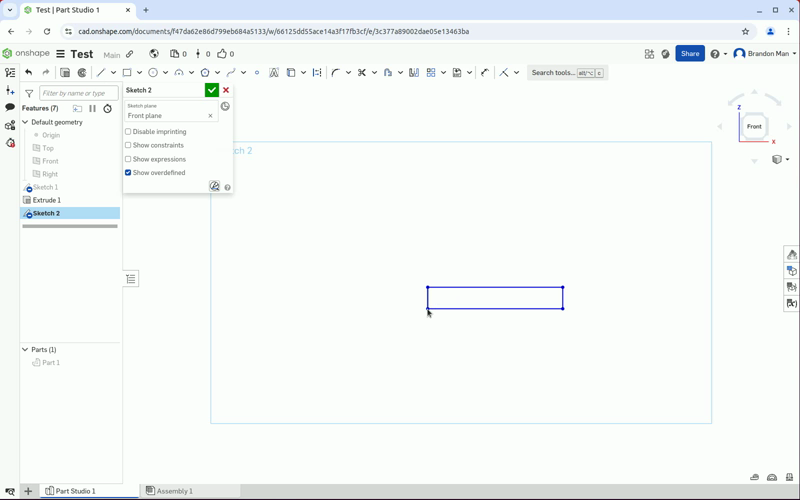
mouse_move(520, 301)
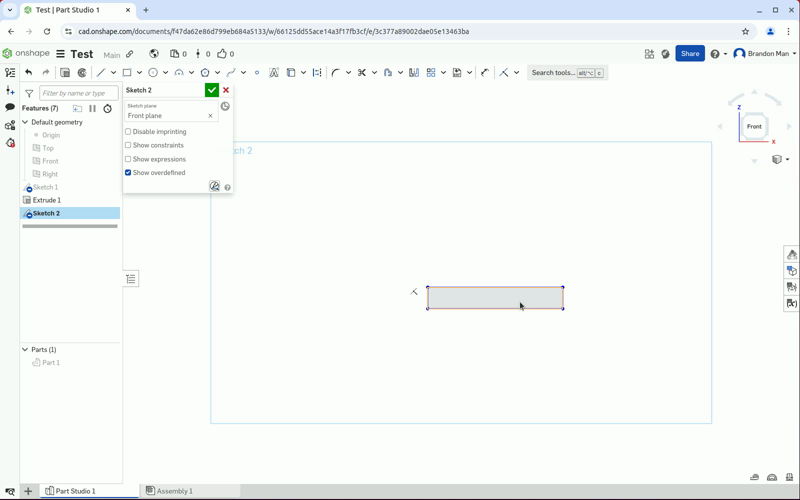
click(520, 301)
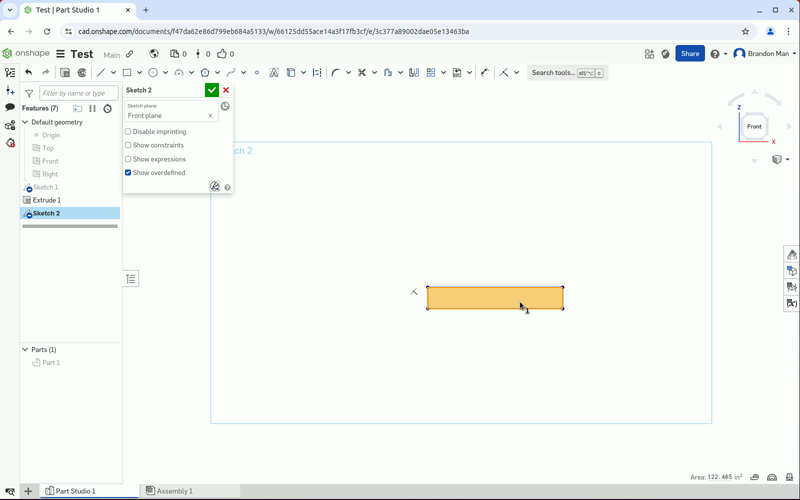
mouse_move(73, 352)
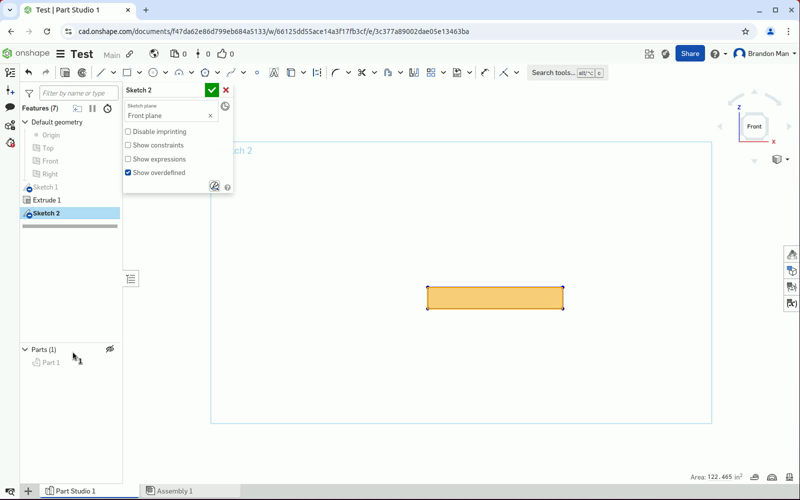
key(shift+y)
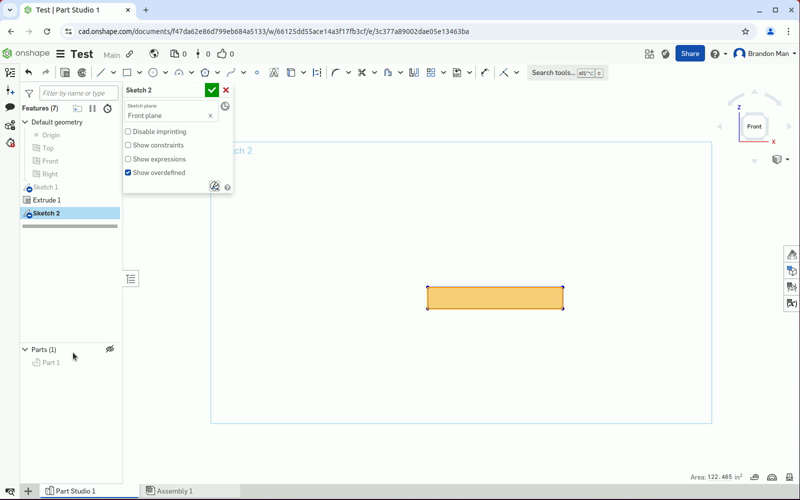
key(shift+e)
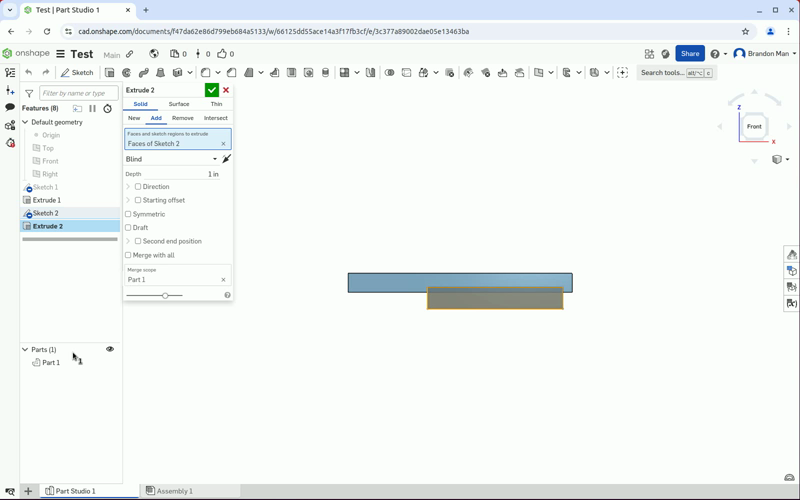
mouse_move(143, 106)
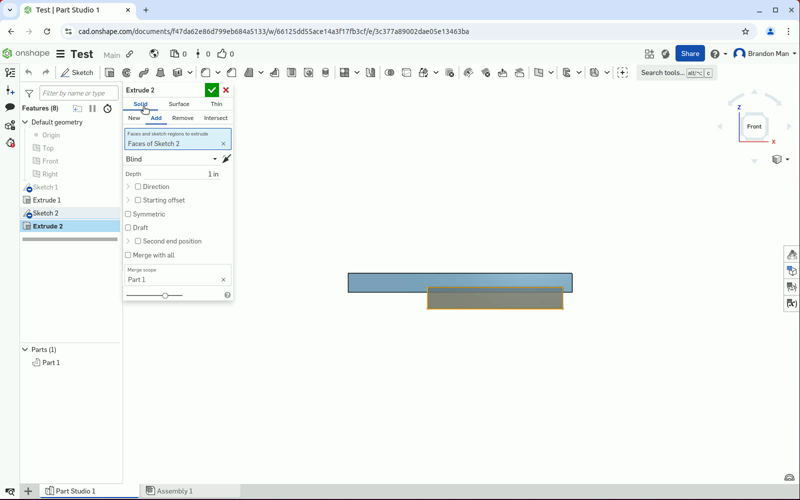
click(143, 106)
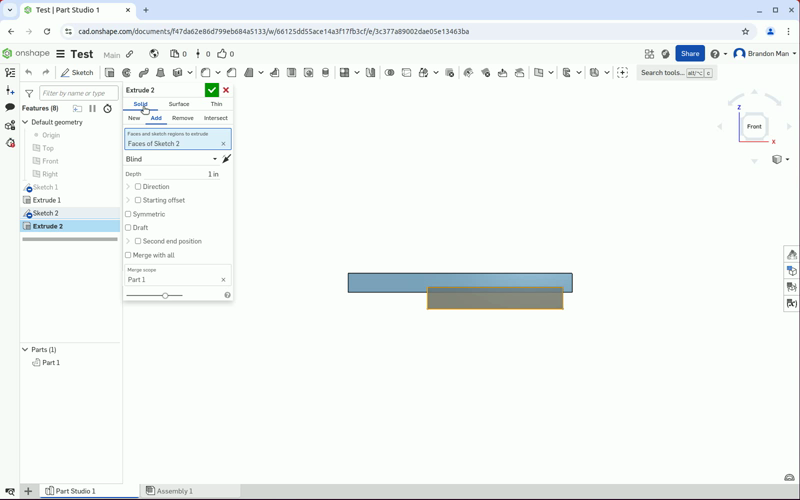
mouse_move(137, 120)
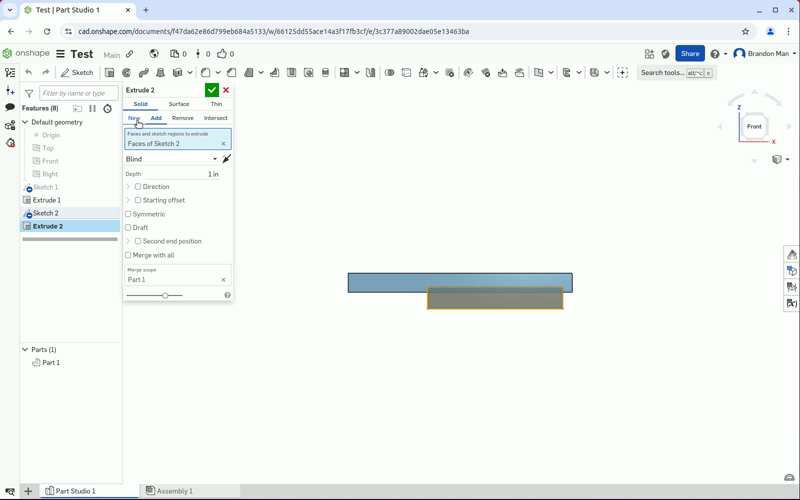
click(137, 120)
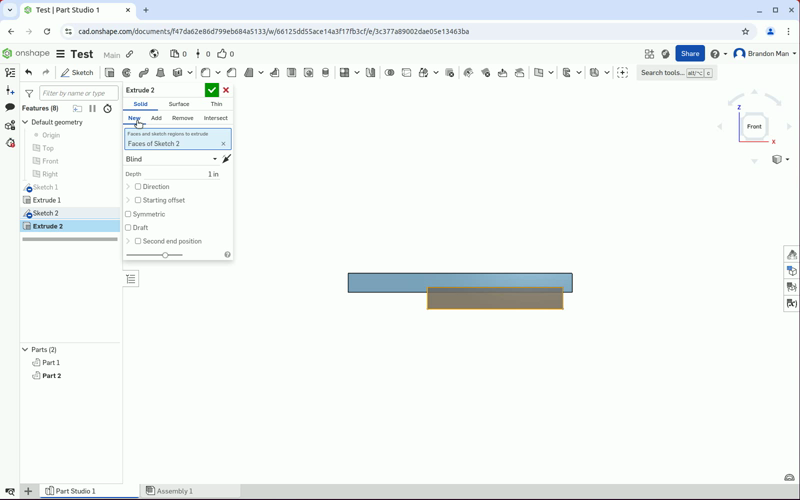
key(tab, 4)
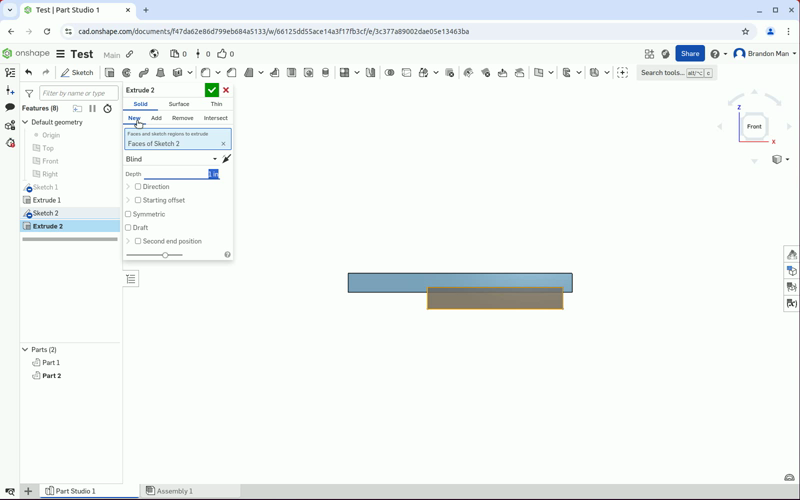
text(1.926)
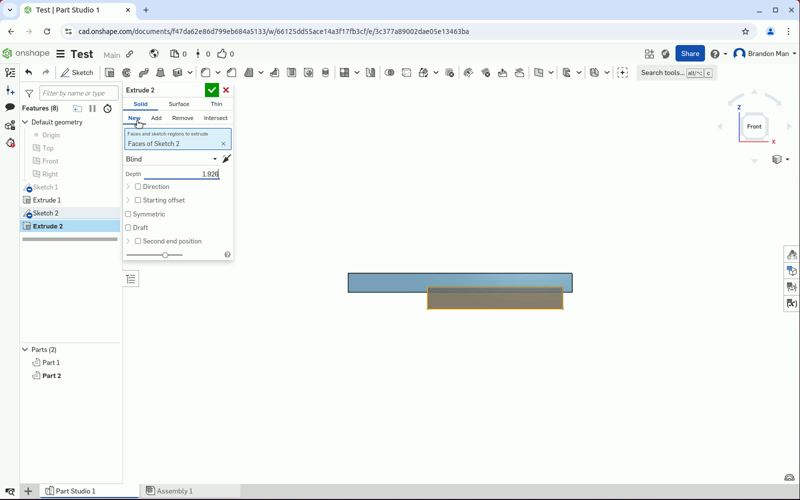
key(enter)
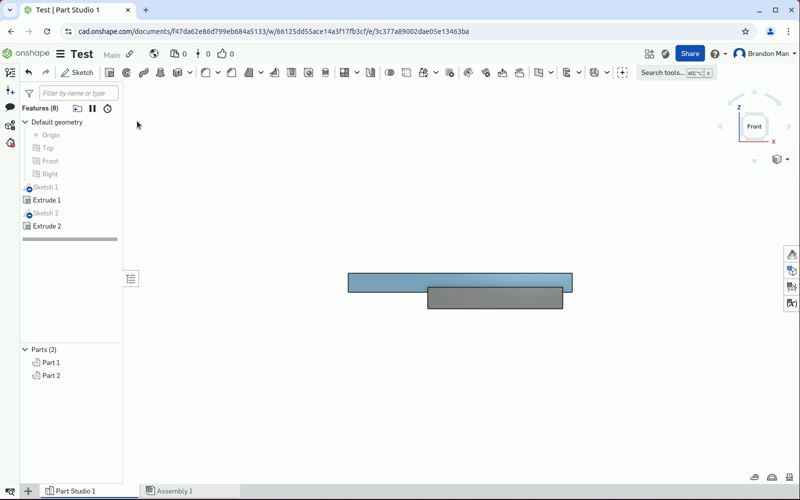
key(shift+h)
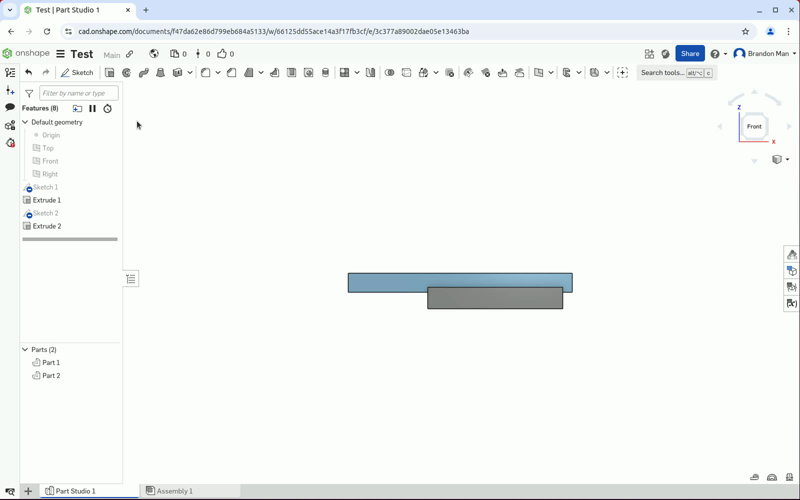
key(shift+h)
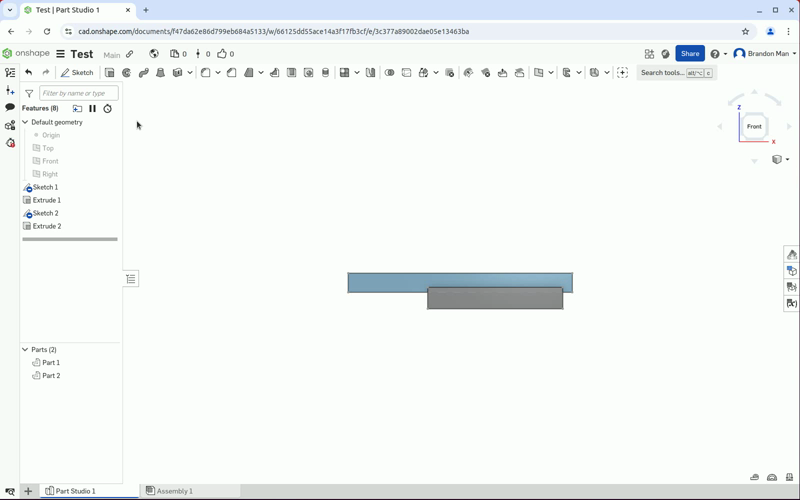
key(shift+7)
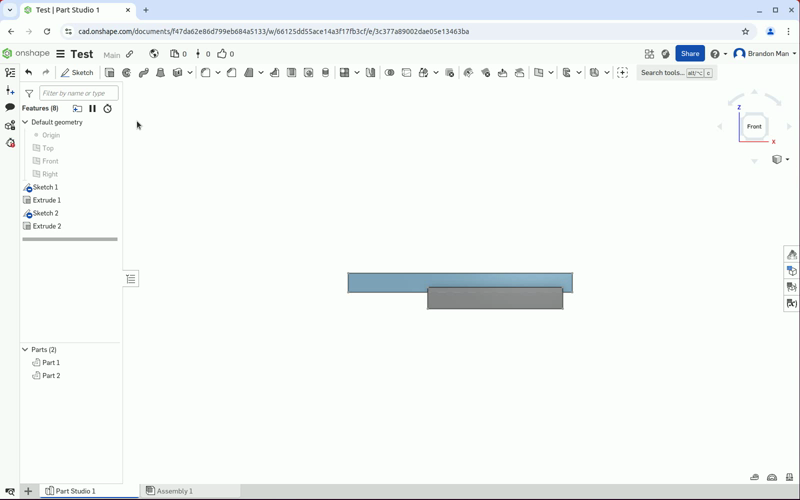
key(left, 2)
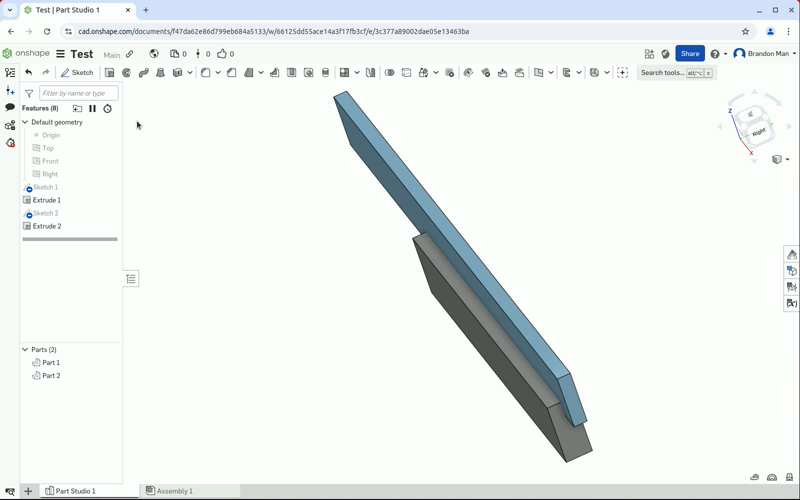
key(down, 2)
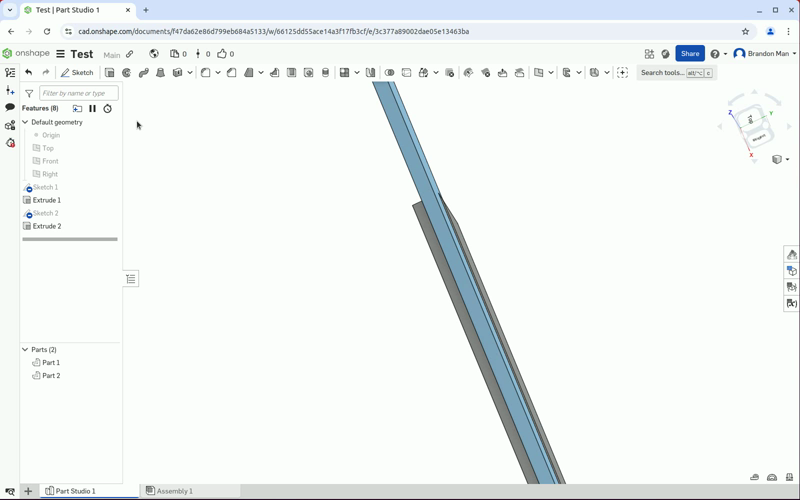
key(up, 2)
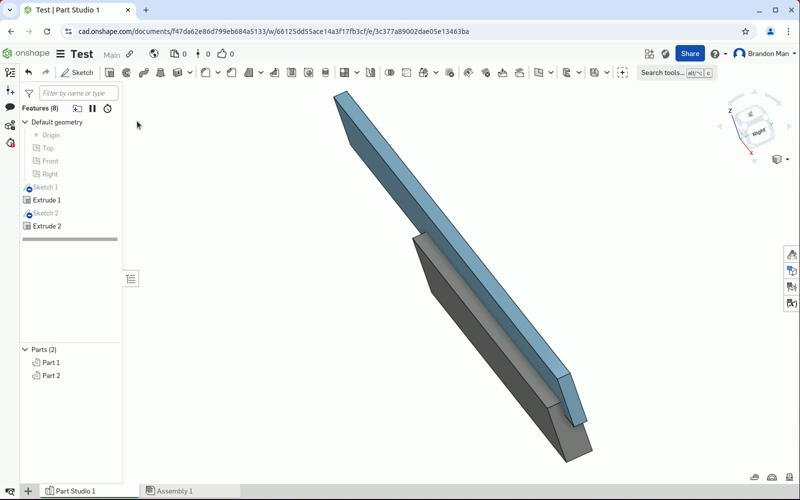
key(right, 2)
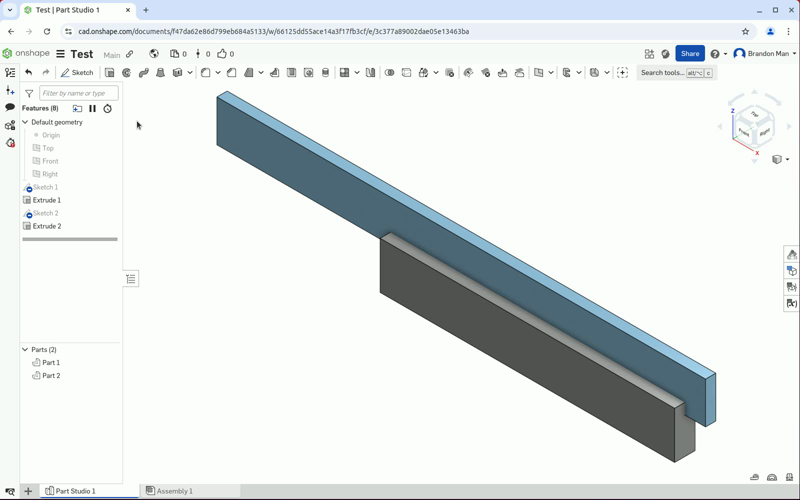
mouse_move(73, 189)
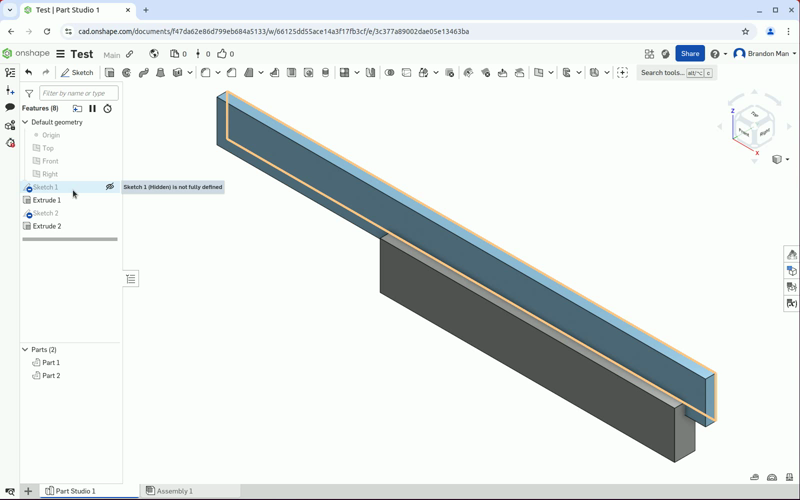
click(73, 189)